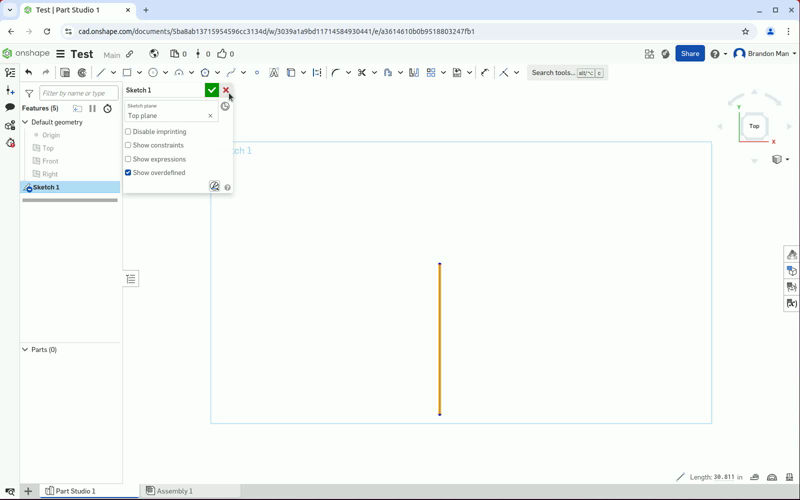
key(shift+h)
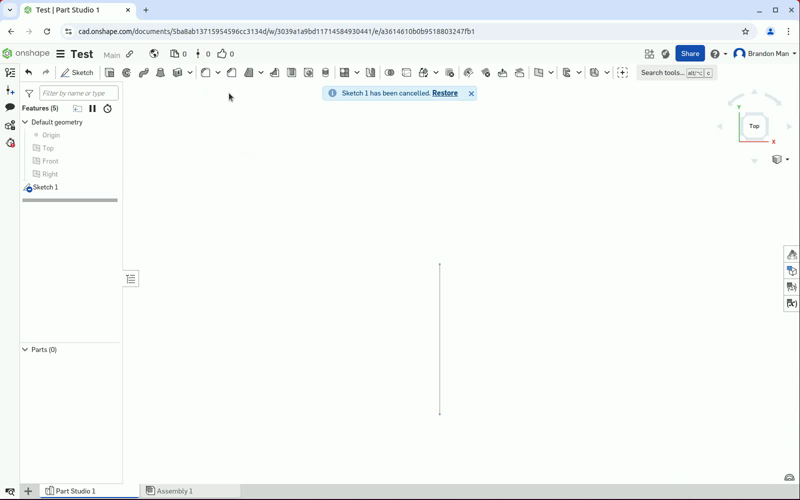
key(shift+s)
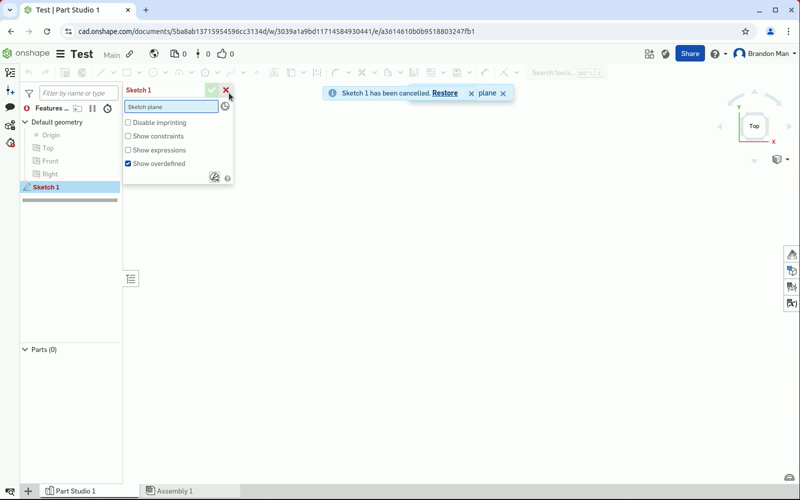
mouse_move(73, 150)
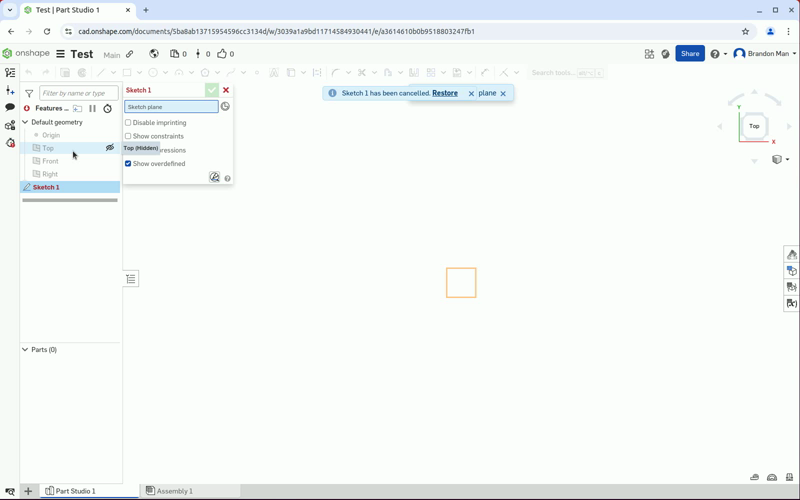
click(73, 150)
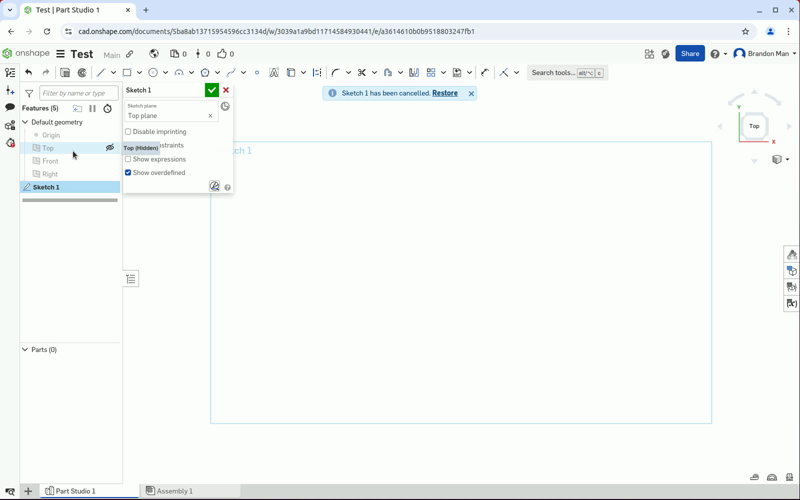
mouse_move(73, 352)
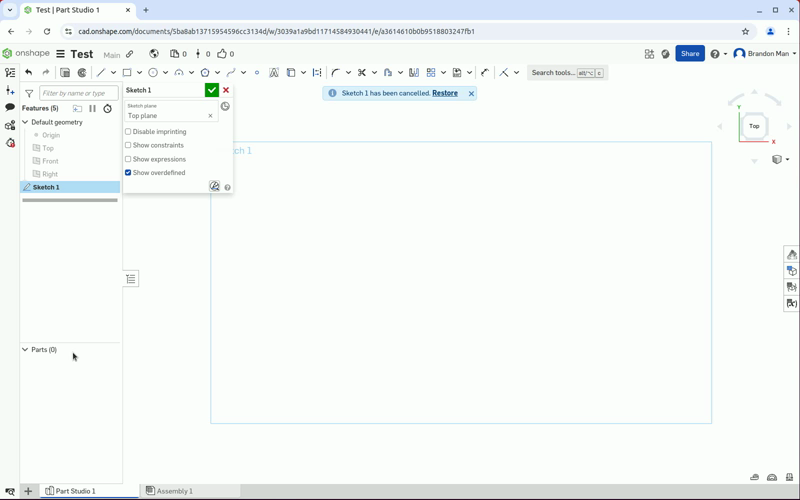
key(y)
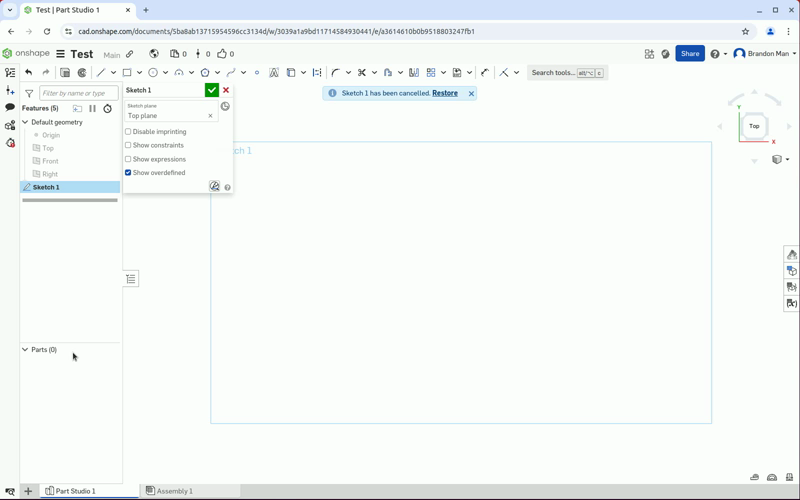
key(l)
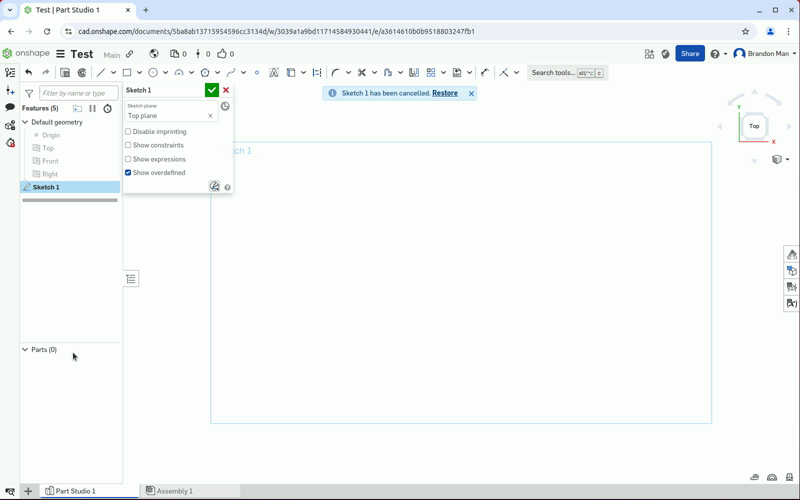
key_down(shift)
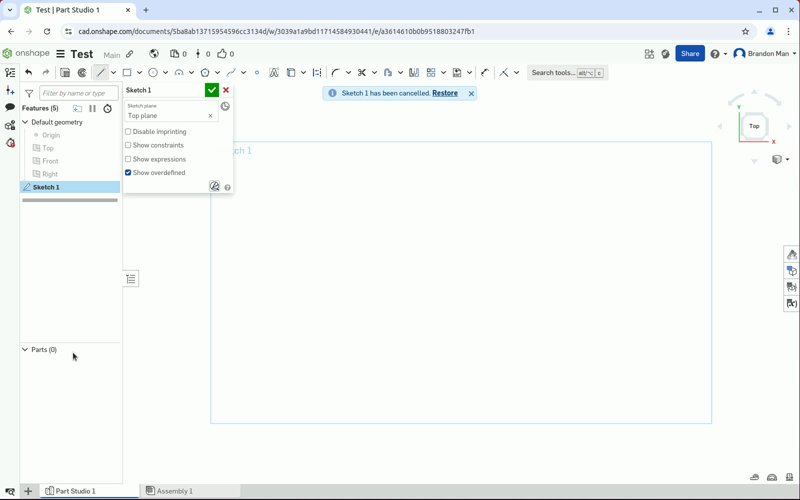
mouse_move(424, 395)
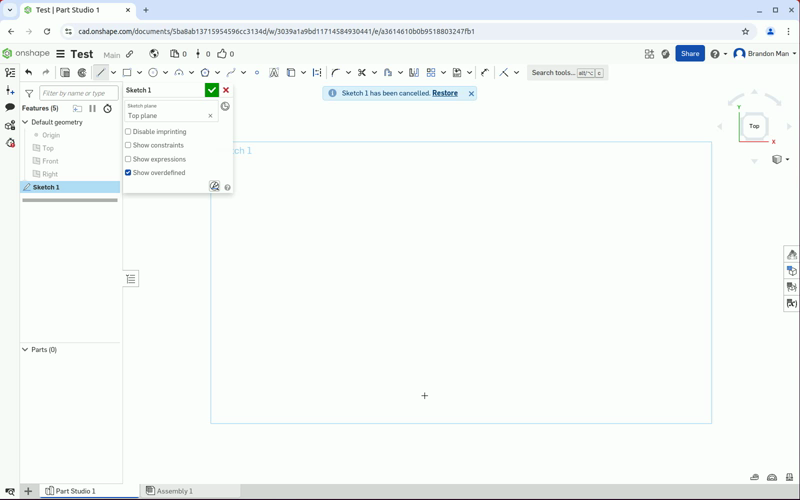
click(424, 395)
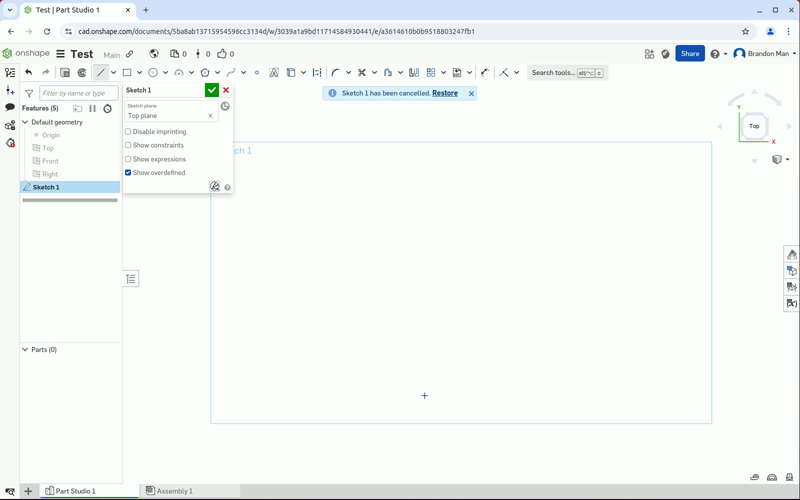
key_up(shift)
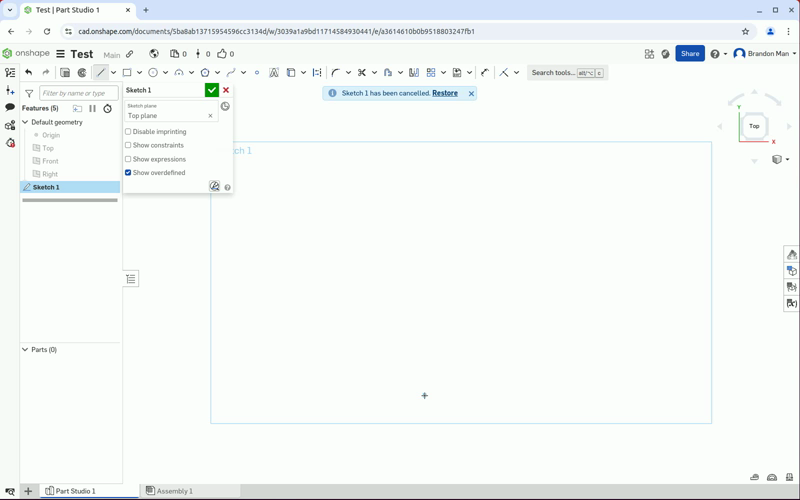
key_down(shift)
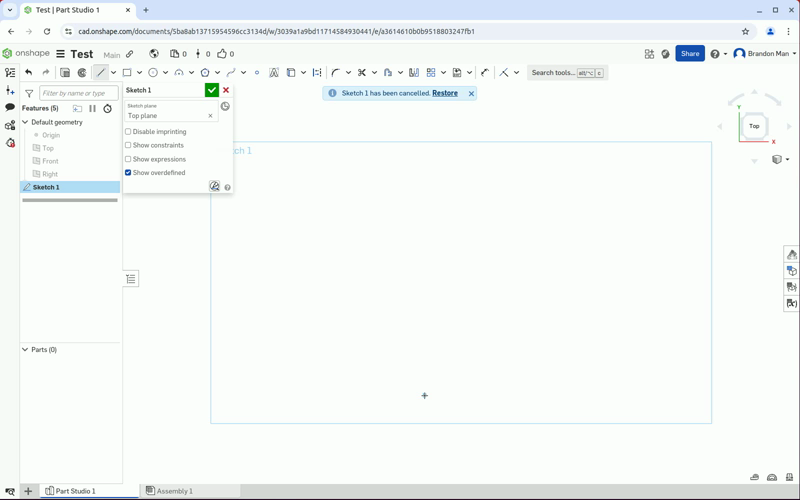
mouse_move(497, 395)
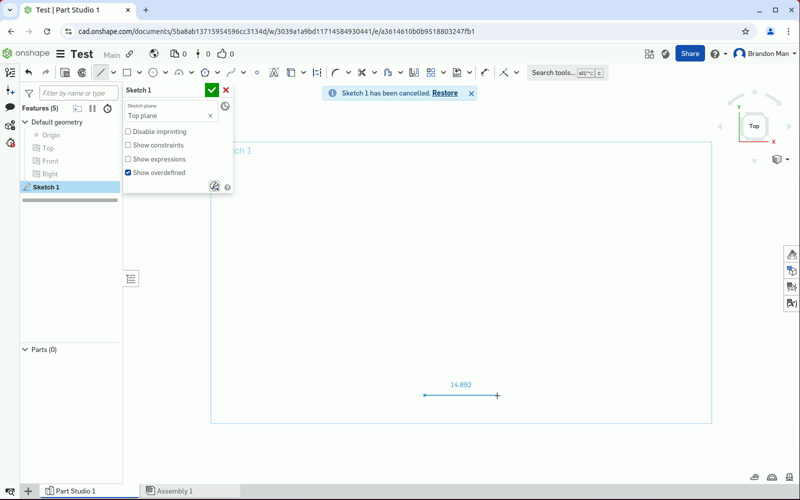
click(497, 395)
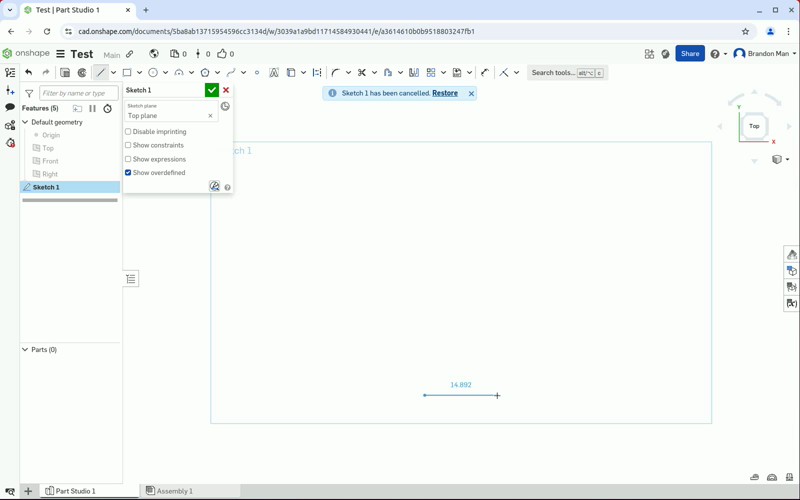
key_up(shift)
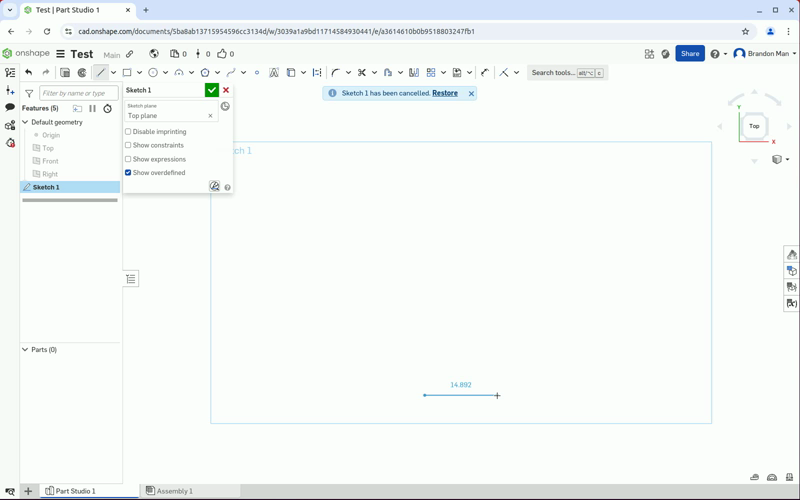
key_down(shift)
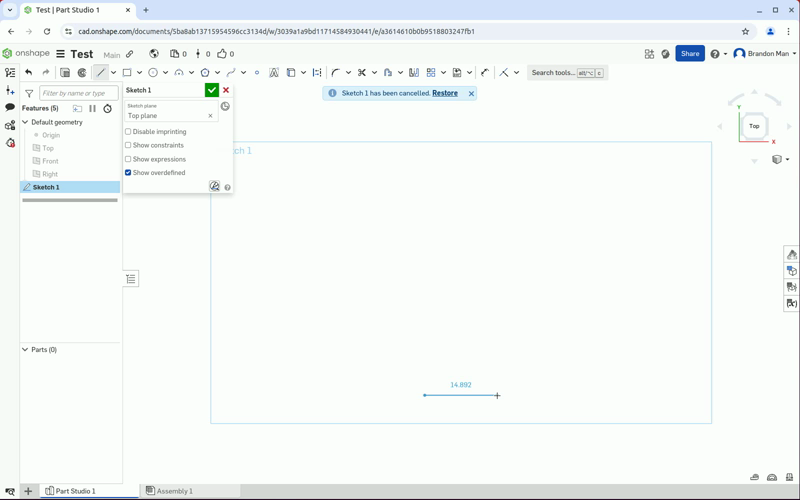
mouse_move(497, 171)
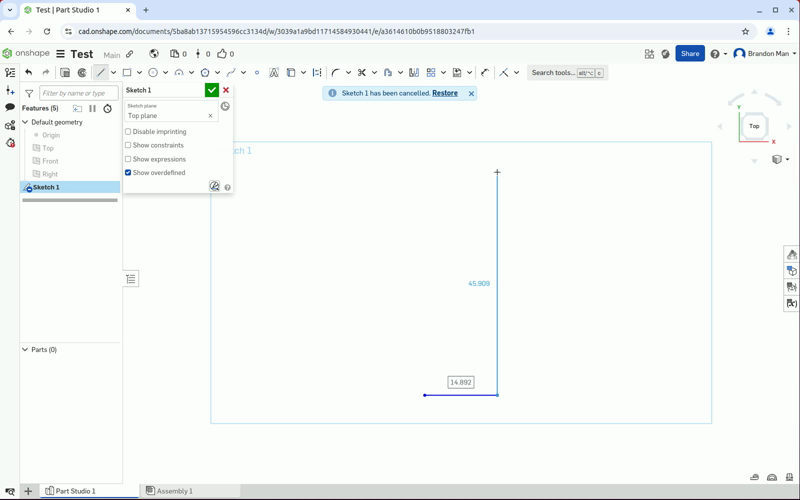
click(497, 171)
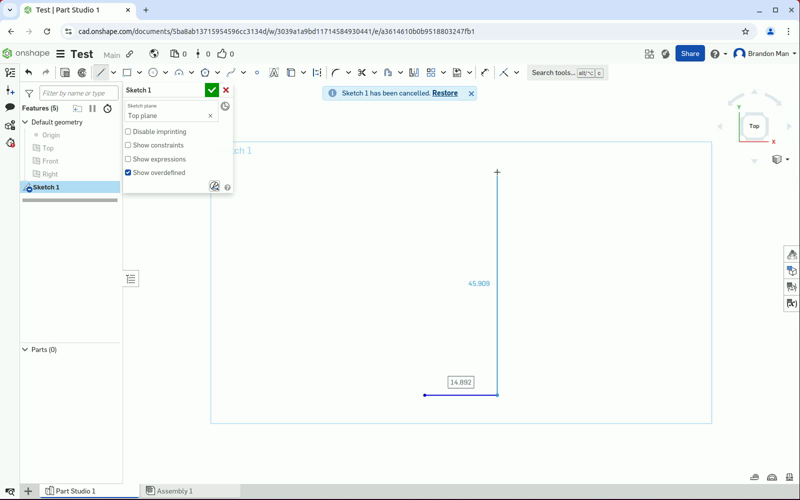
key_up(shift)
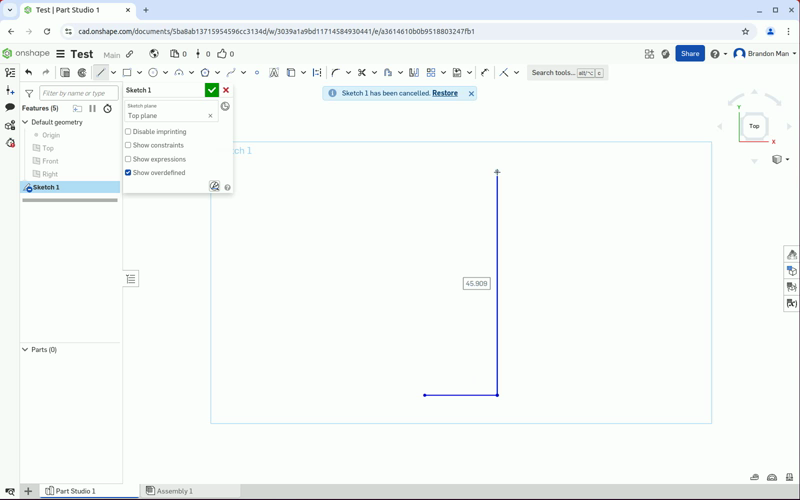
key_down(shift)
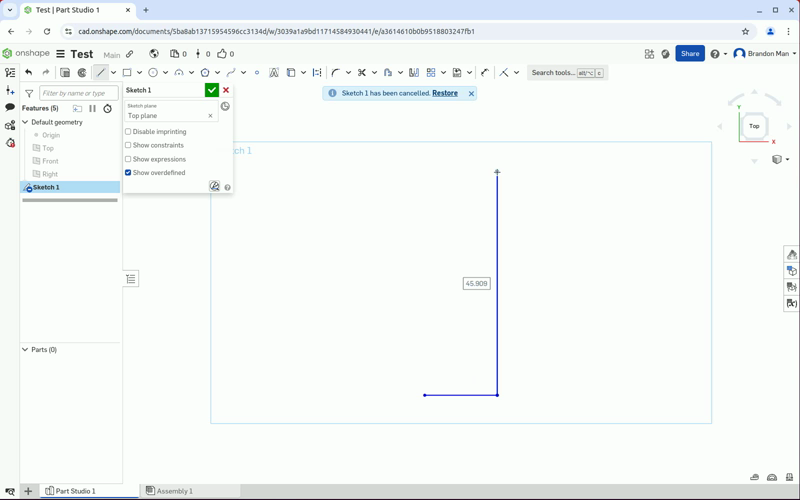
mouse_move(424, 171)
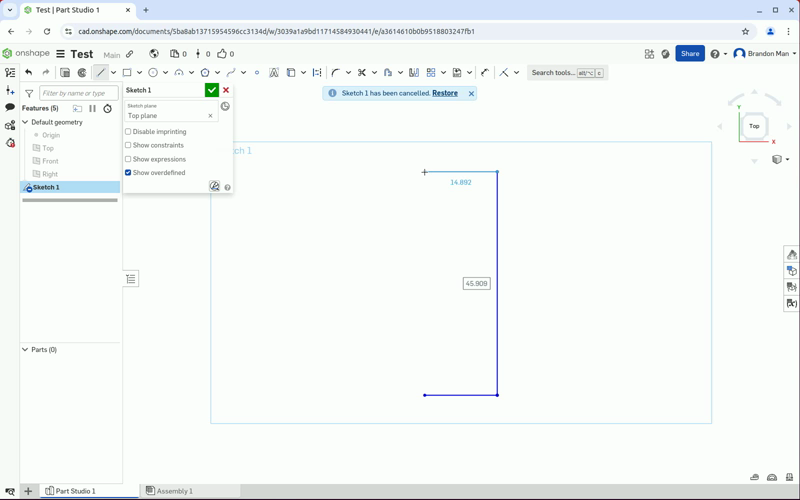
click(424, 171)
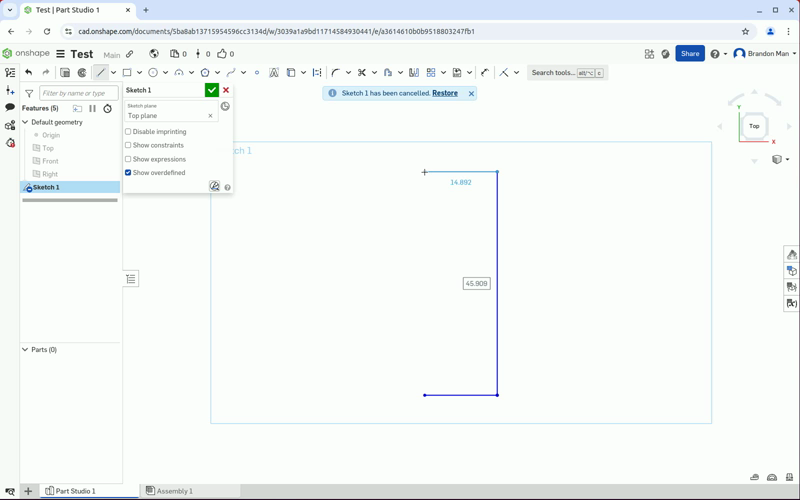
key_up(shift)
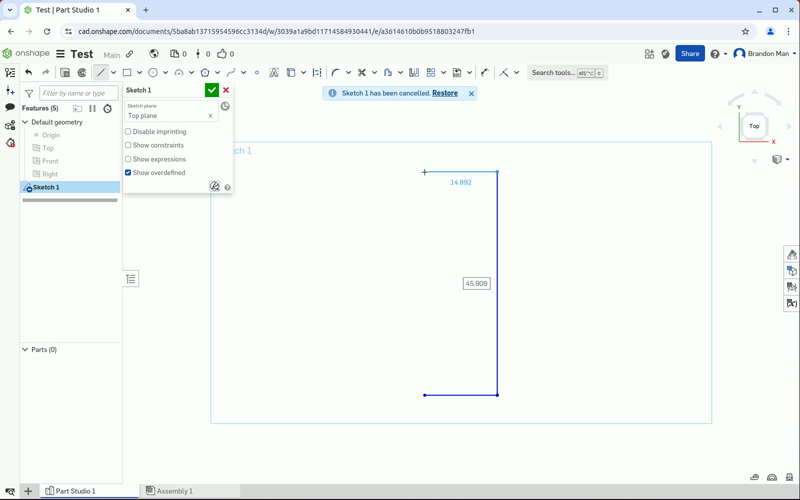
key_down(shift)
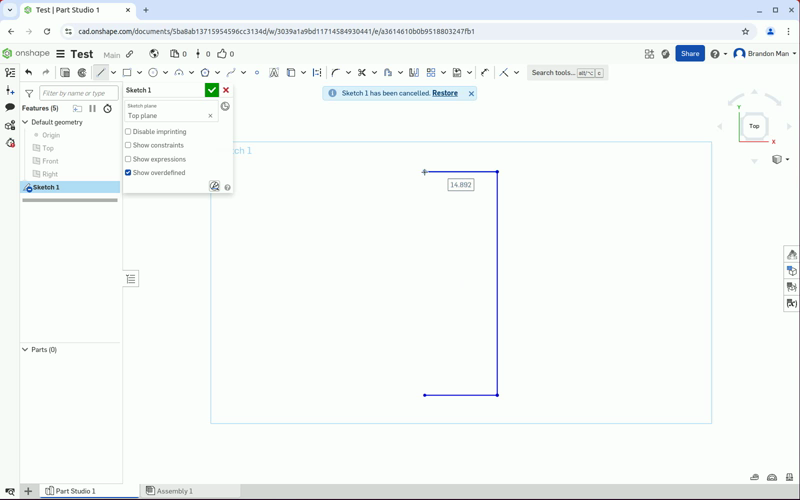
mouse_move(424, 395)
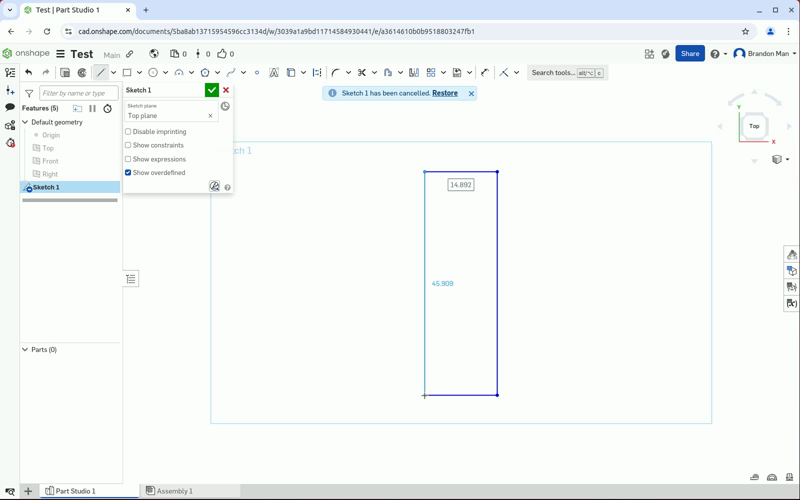
key_up(shift)
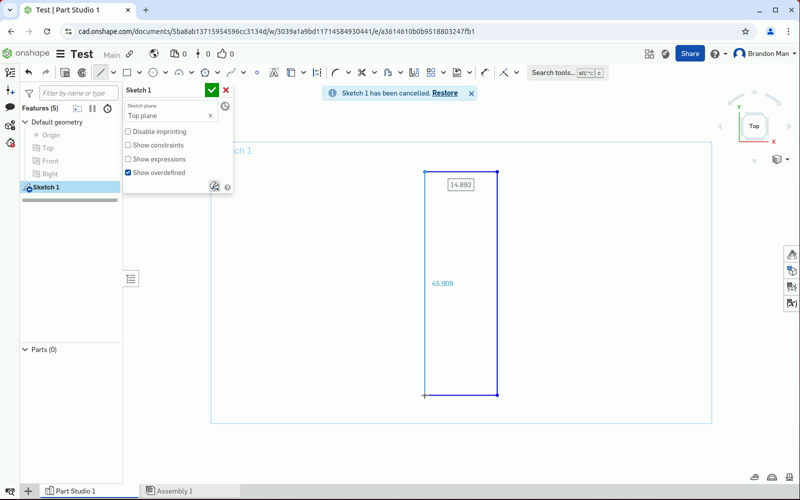
click(424, 395)
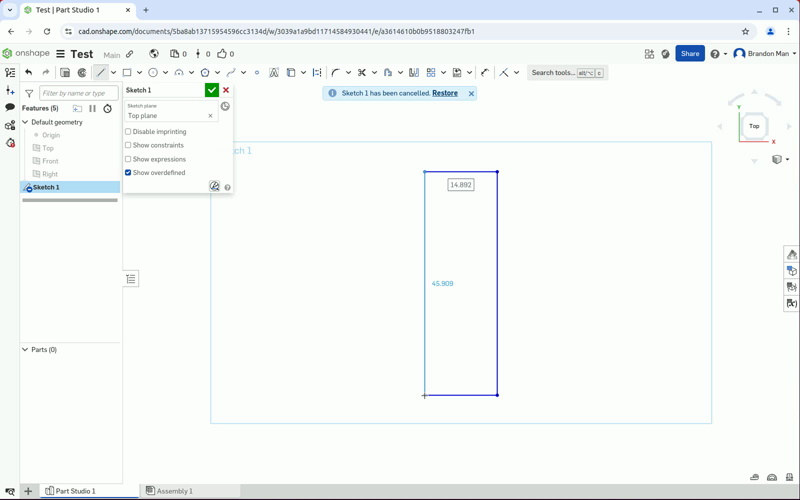
key(esc)
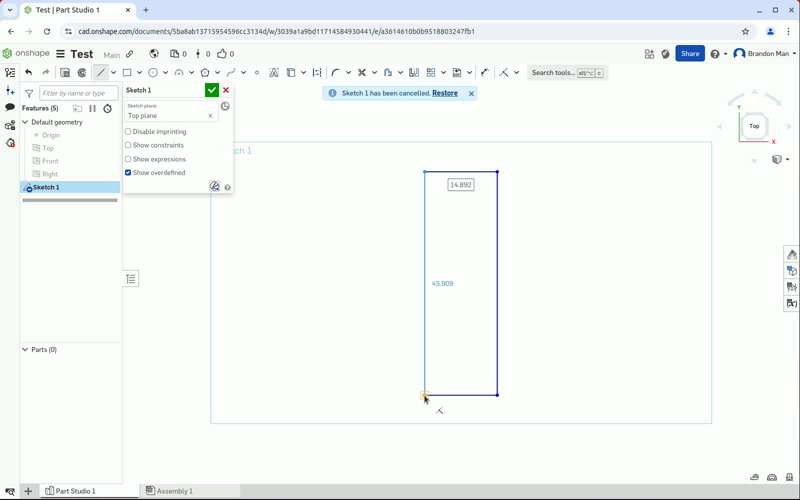
key(l)
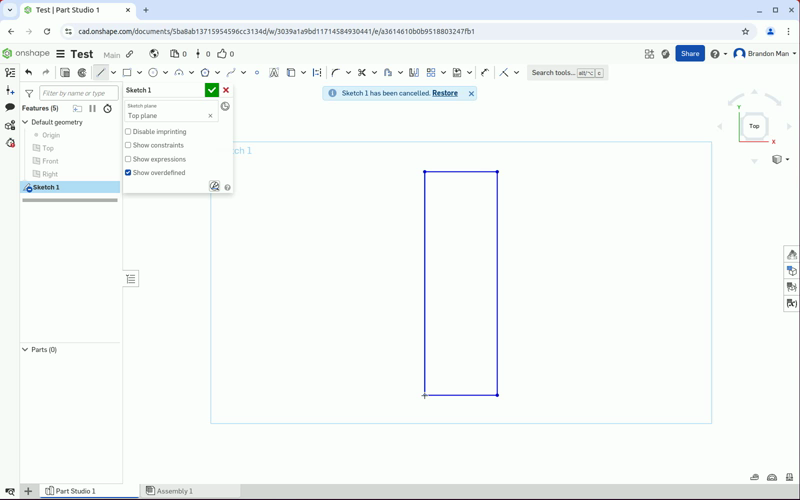
key_down(shift)
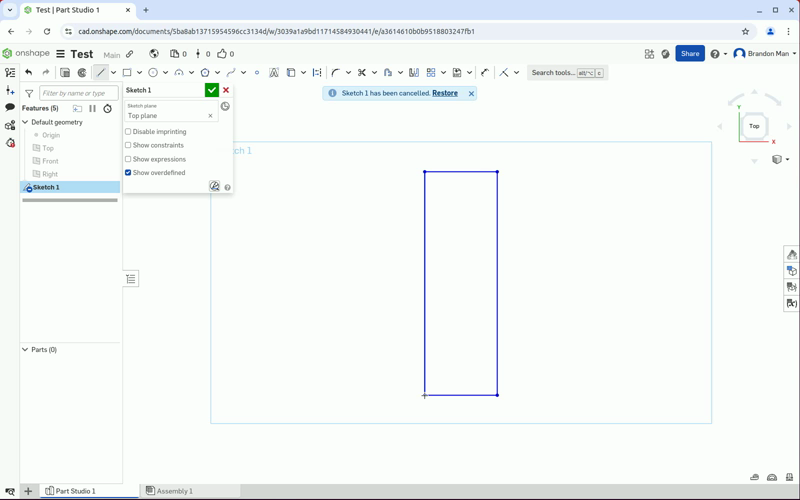
mouse_move(431, 388)
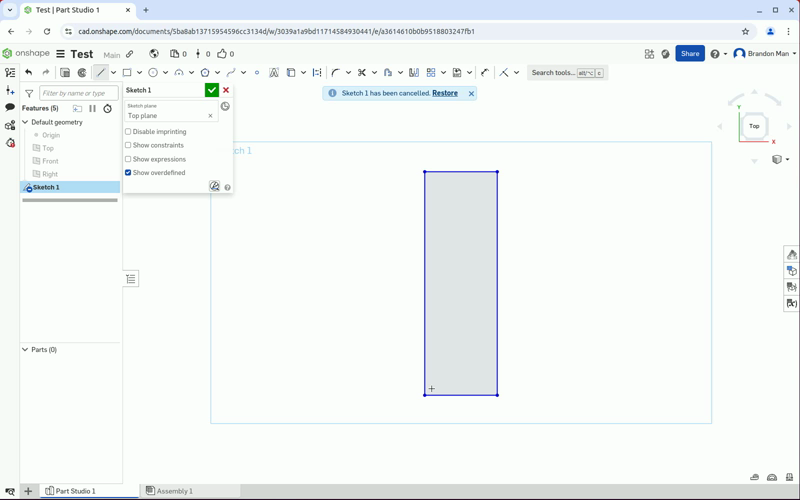
click(431, 388)
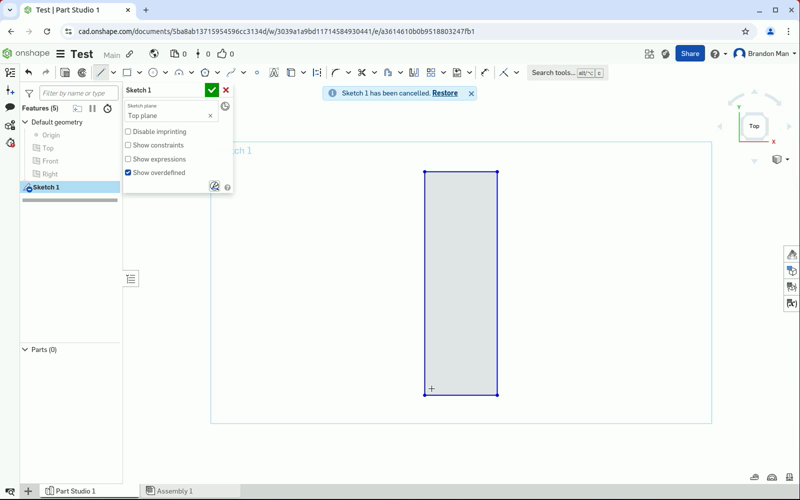
key_up(shift)
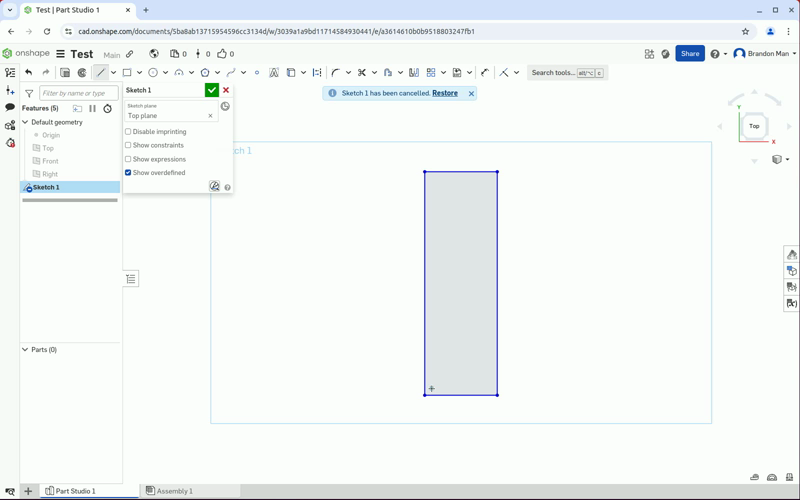
key_down(shift)
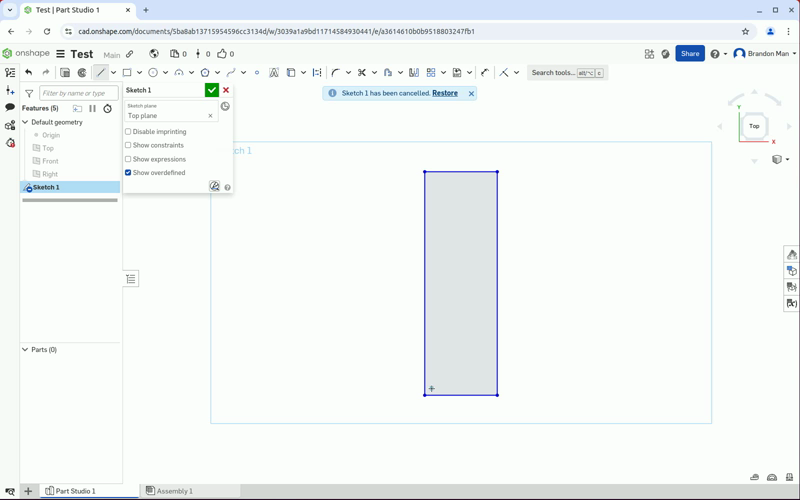
mouse_move(461, 388)
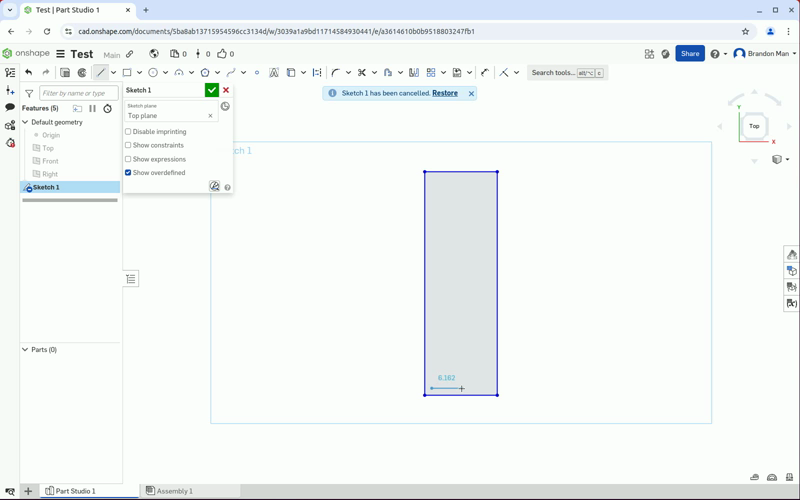
mouse_move(490, 388)
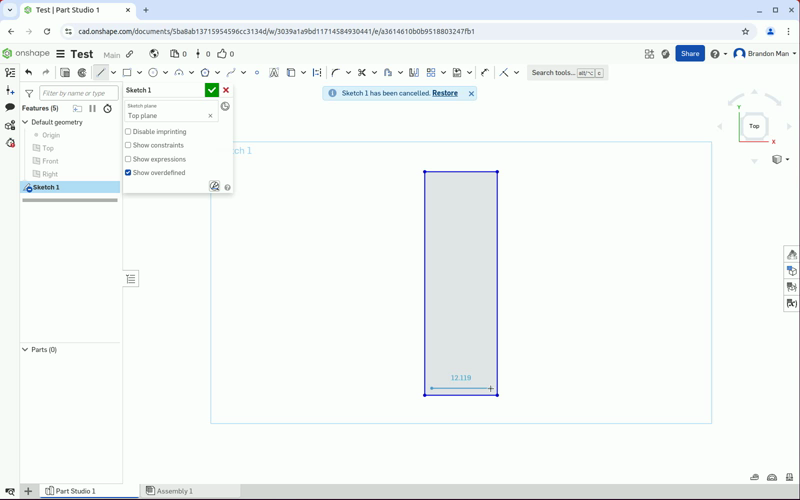
click(490, 388)
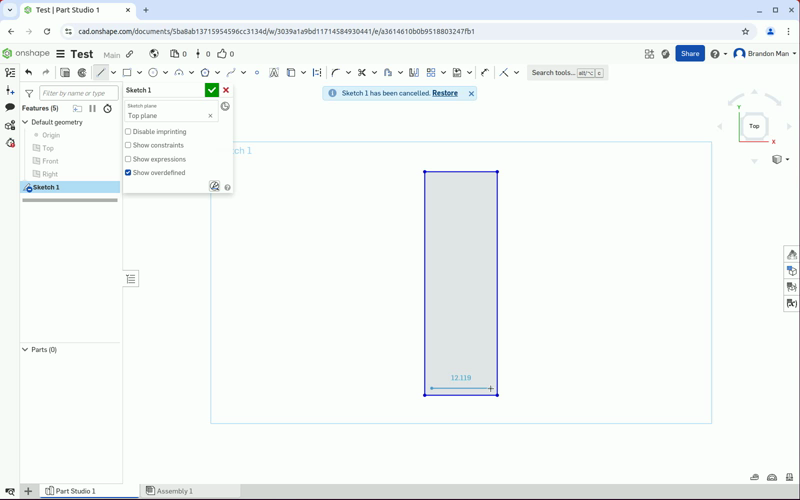
key_up(shift)
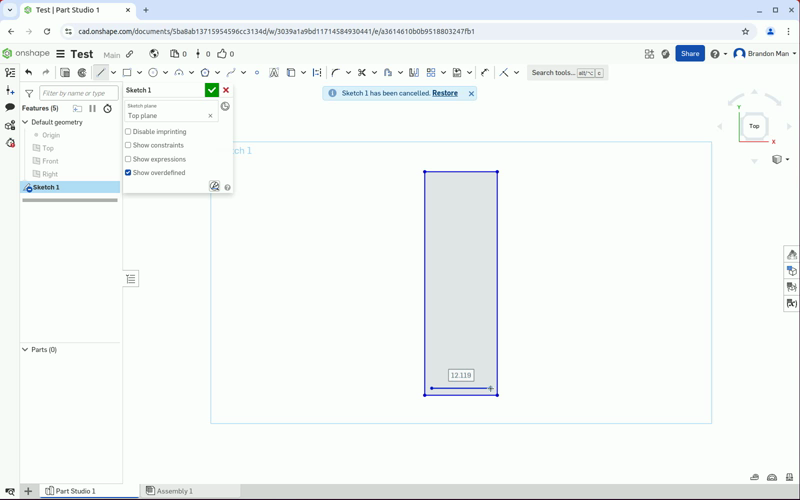
key_down(shift)
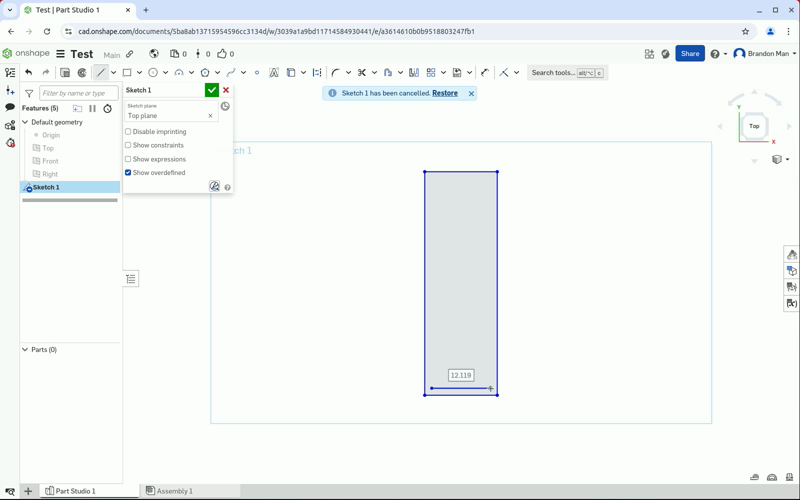
mouse_move(490, 178)
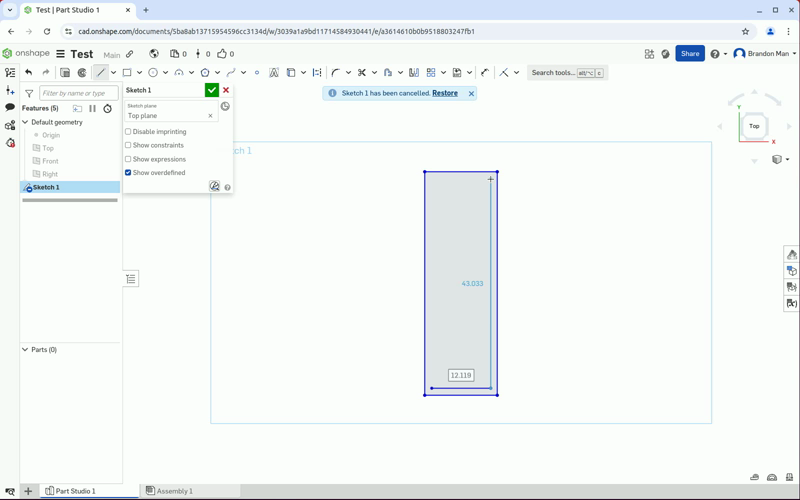
click(490, 178)
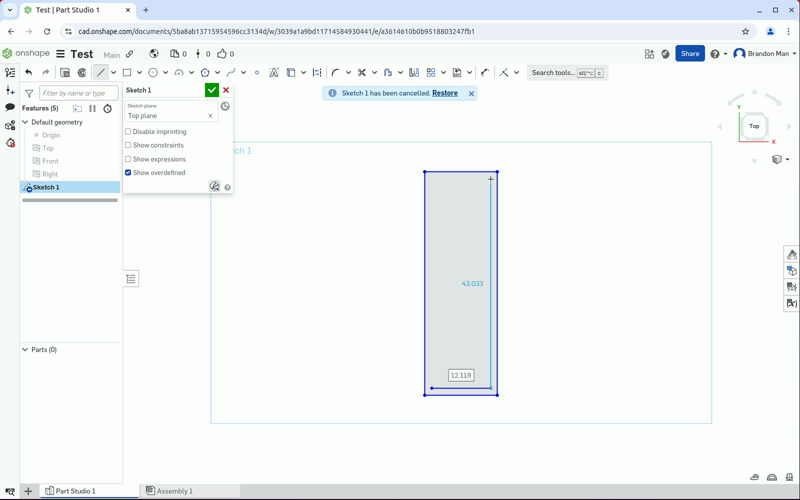
key_up(shift)
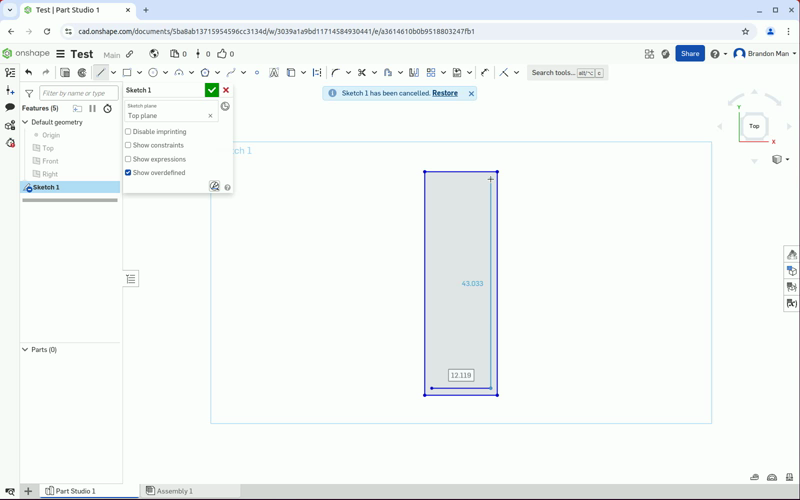
key_down(shift)
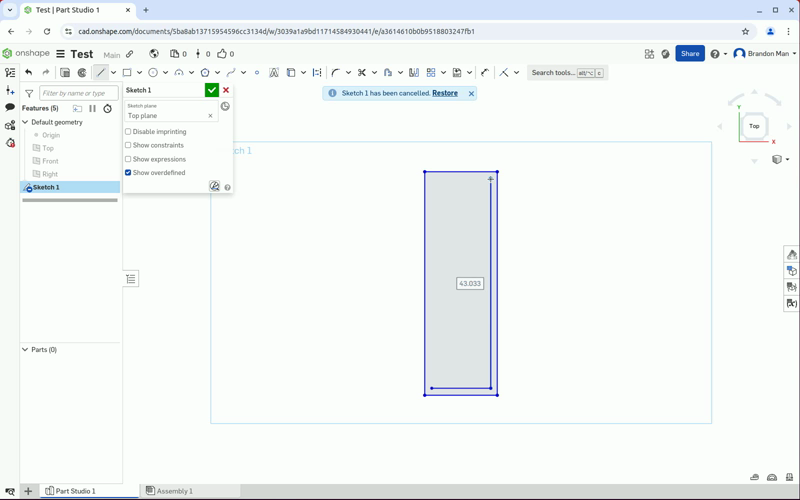
mouse_move(520, 178)
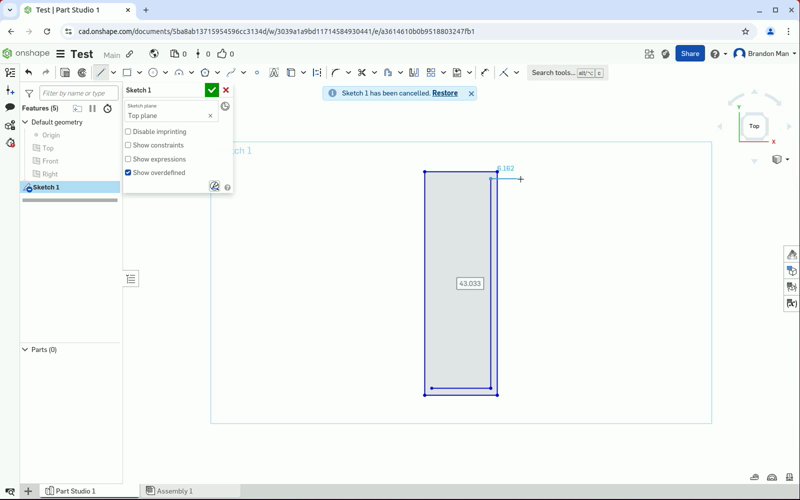
mouse_move(431, 178)
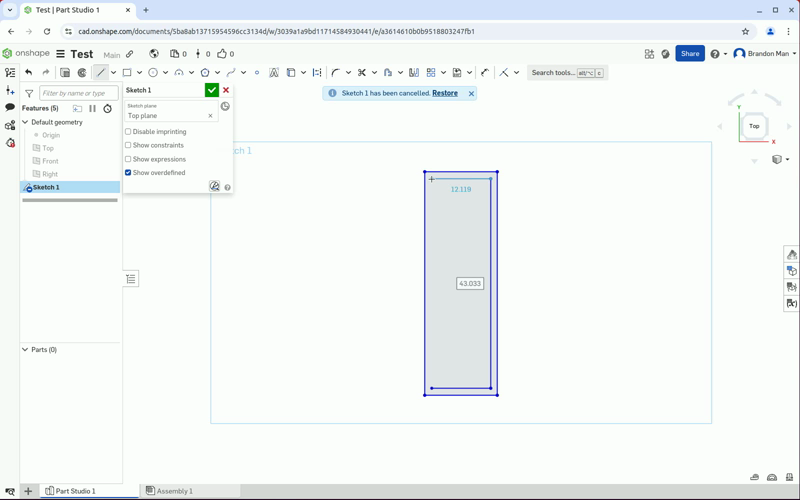
click(431, 178)
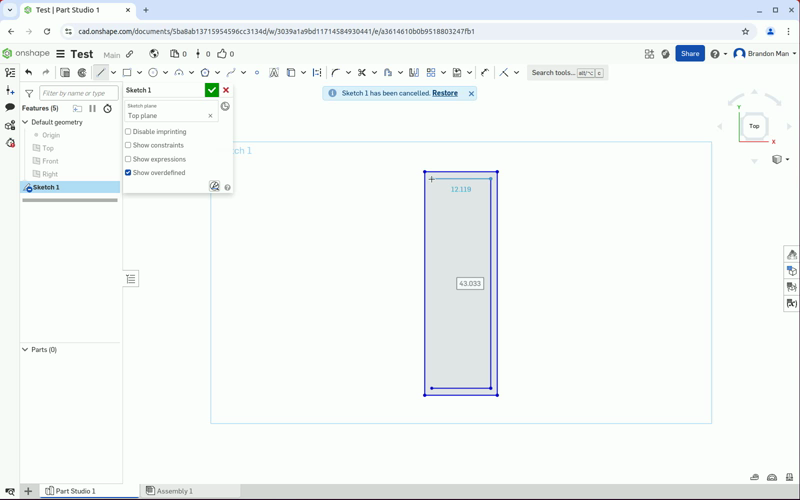
key_up(shift)
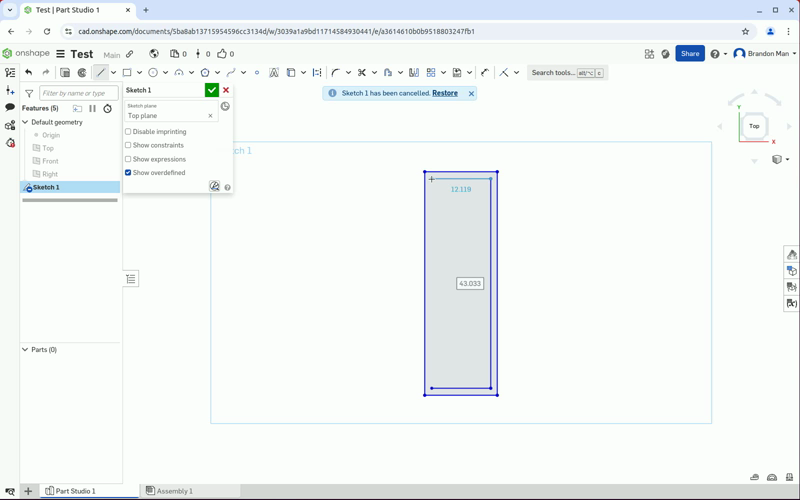
key_down(shift)
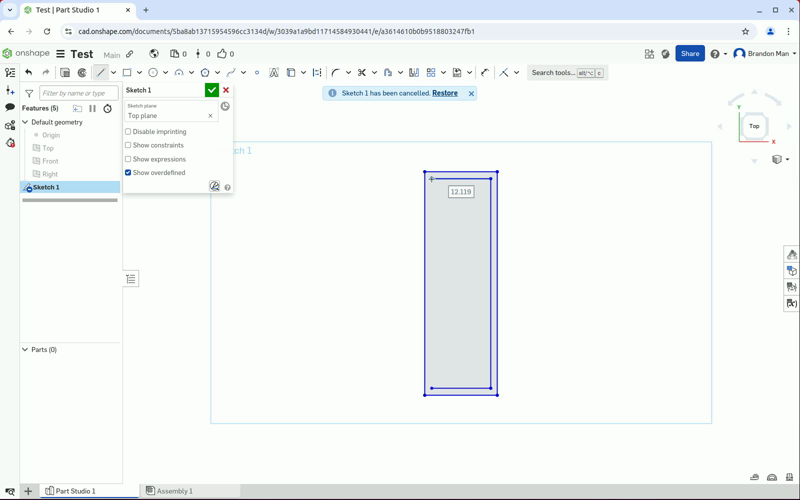
mouse_move(431, 388)
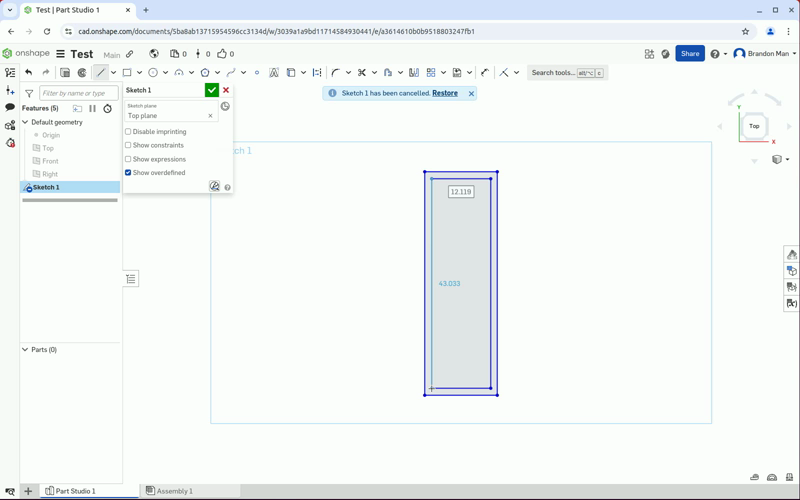
key_up(shift)
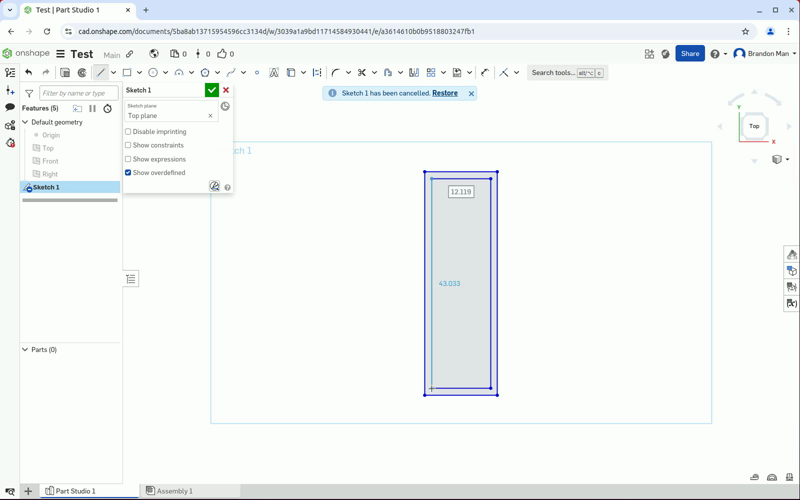
click(431, 388)
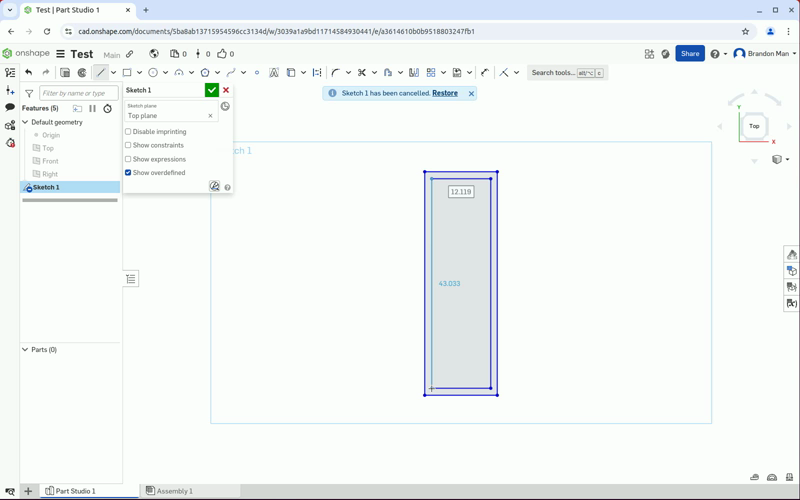
key(esc)
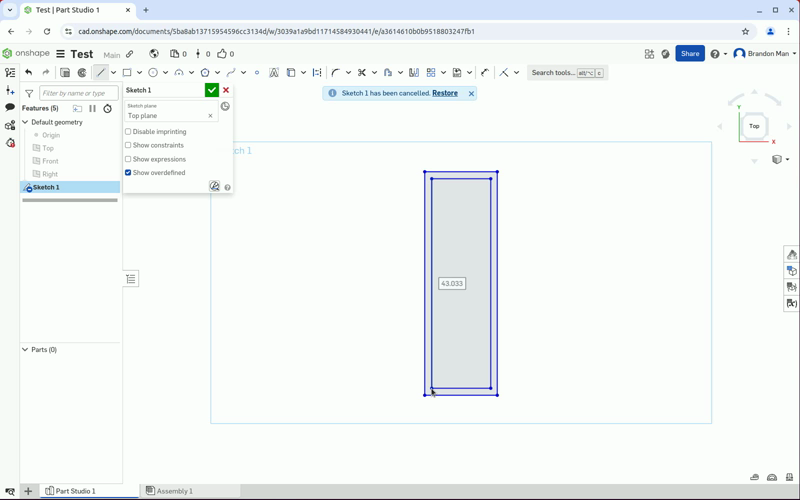
mouse_move(494, 254)
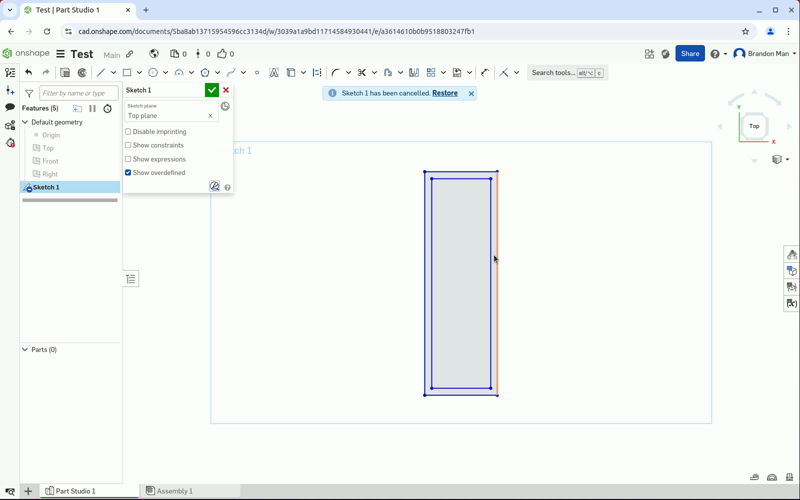
click(494, 254)
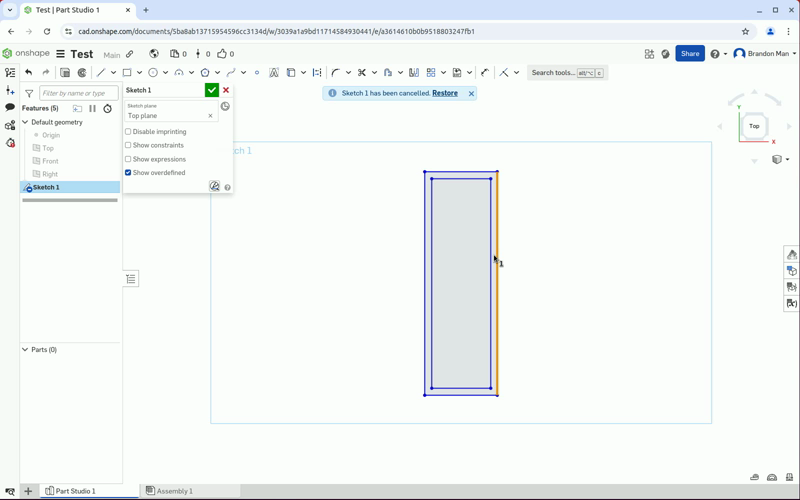
mouse_move(73, 352)
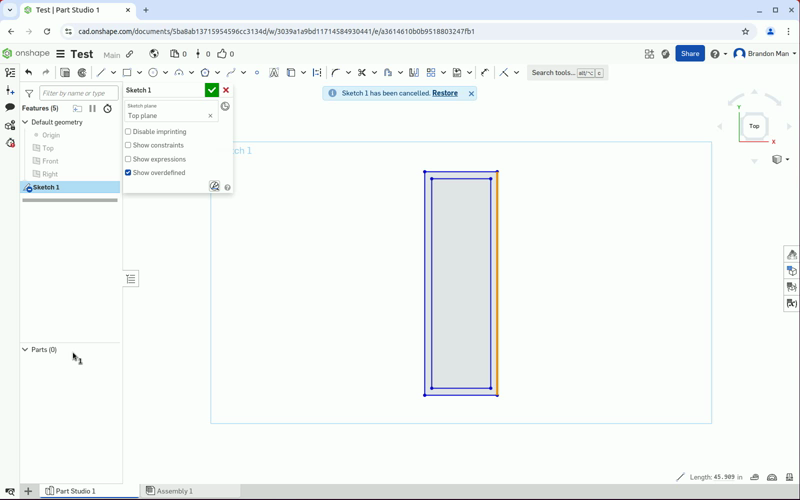
key(shift+y)
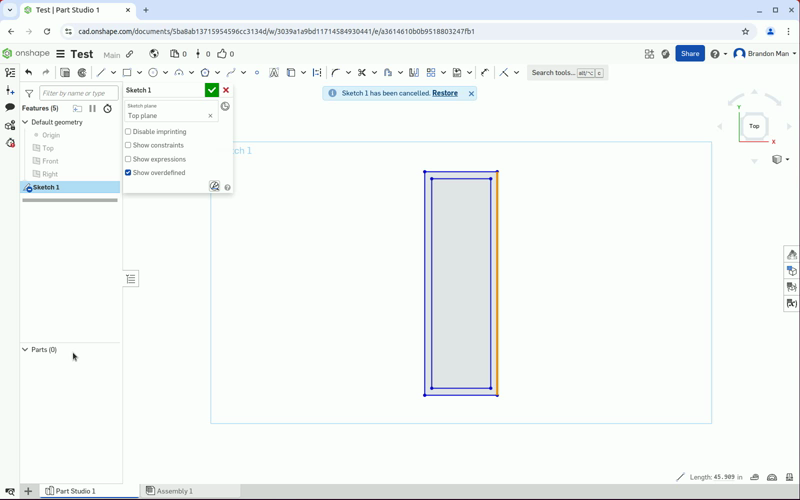
key(shift+e)
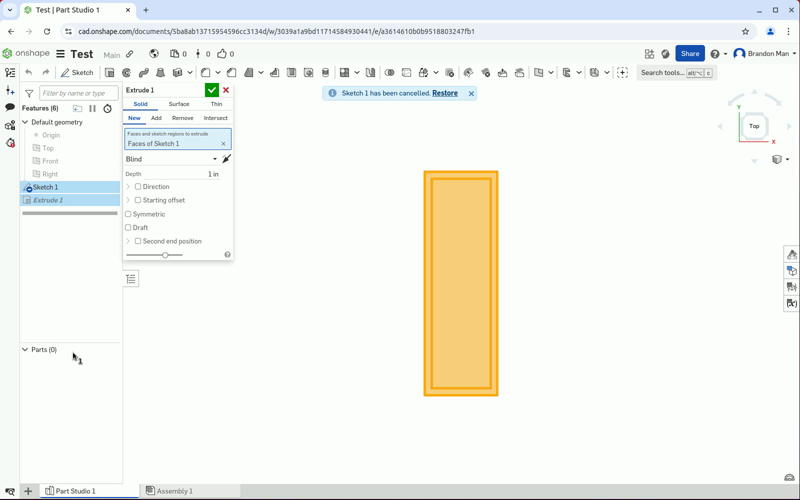
mouse_move(143, 106)
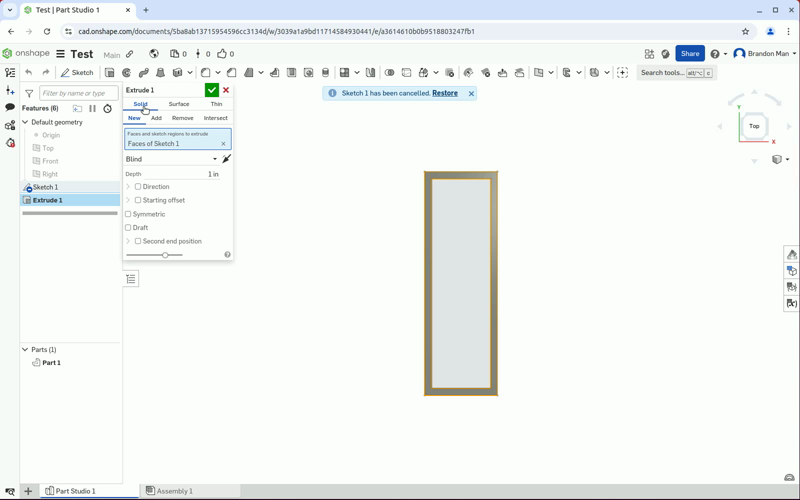
click(143, 106)
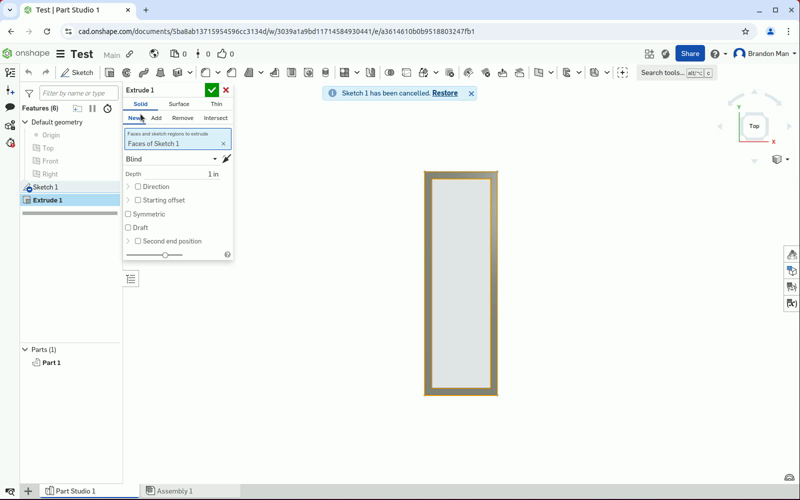
mouse_move(137, 120)
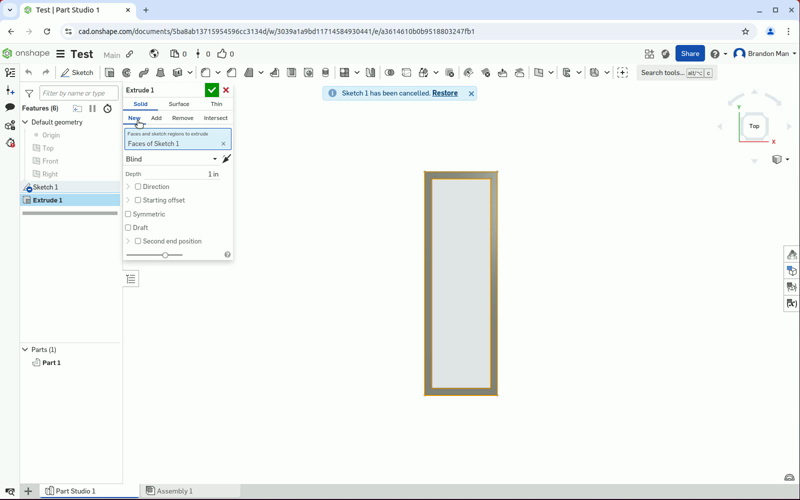
click(137, 120)
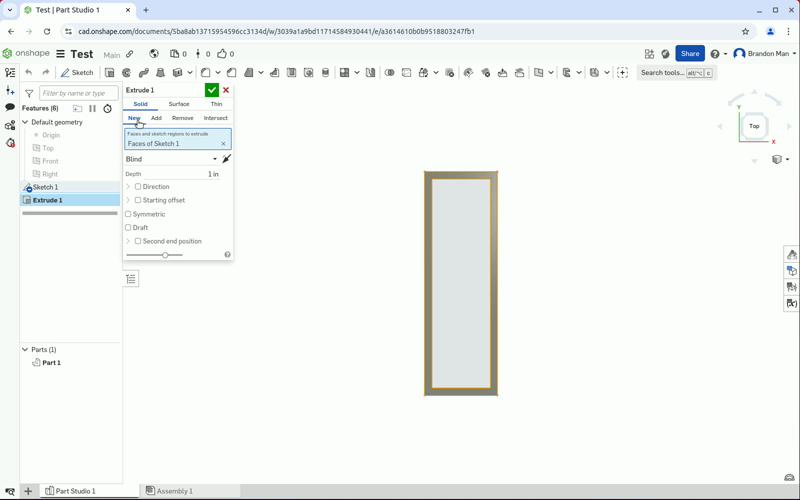
key(tab, 4)
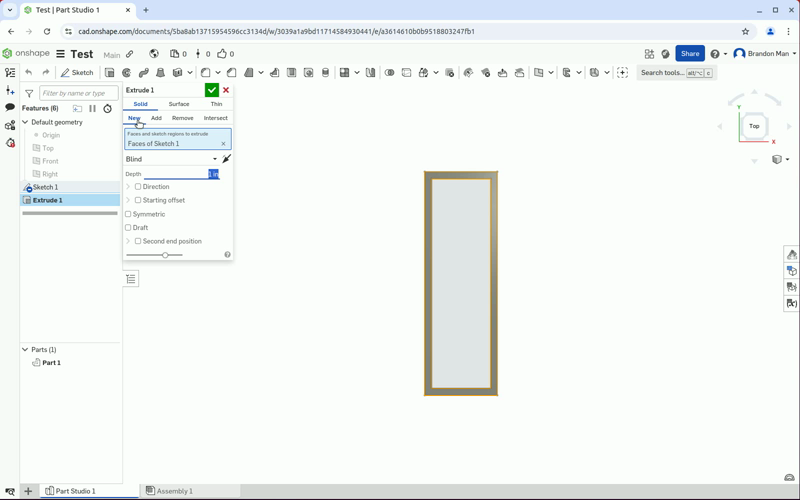
text(0.722)
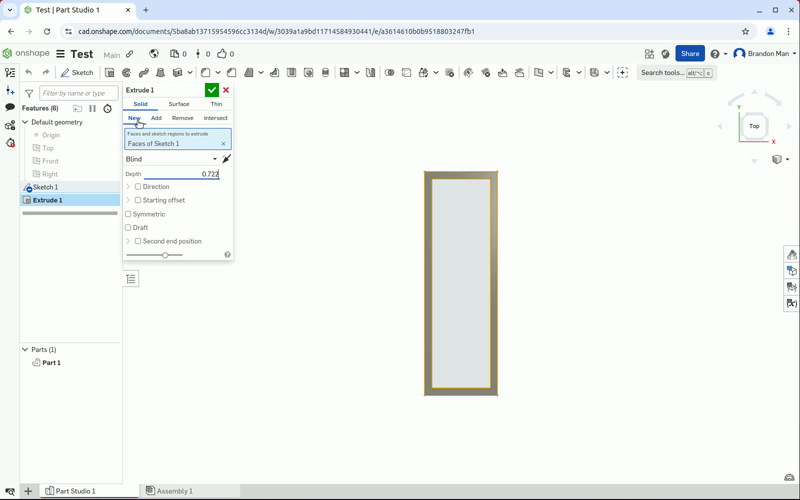
key(enter)
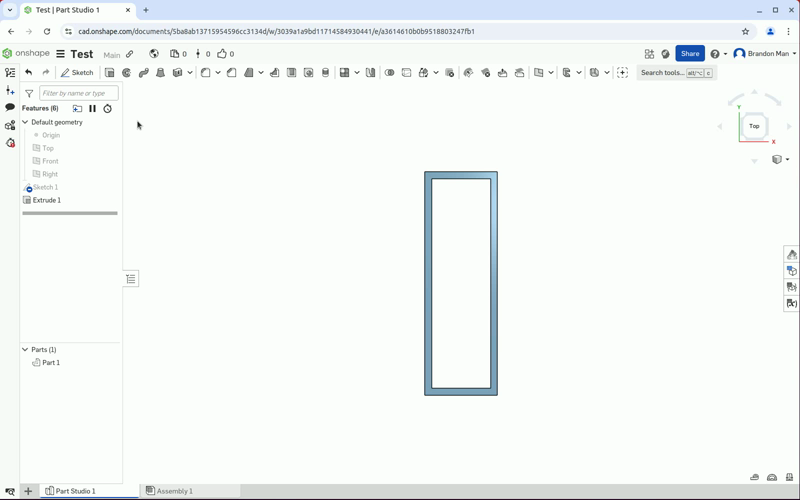
key(shift+h)
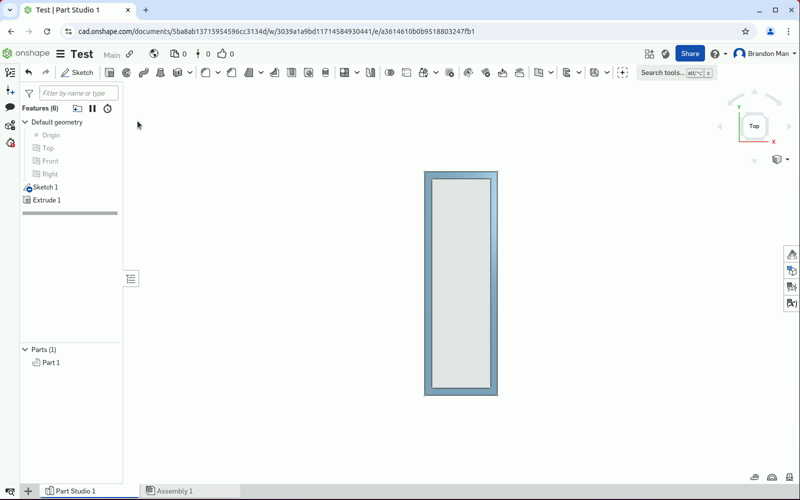
key(shift+h)
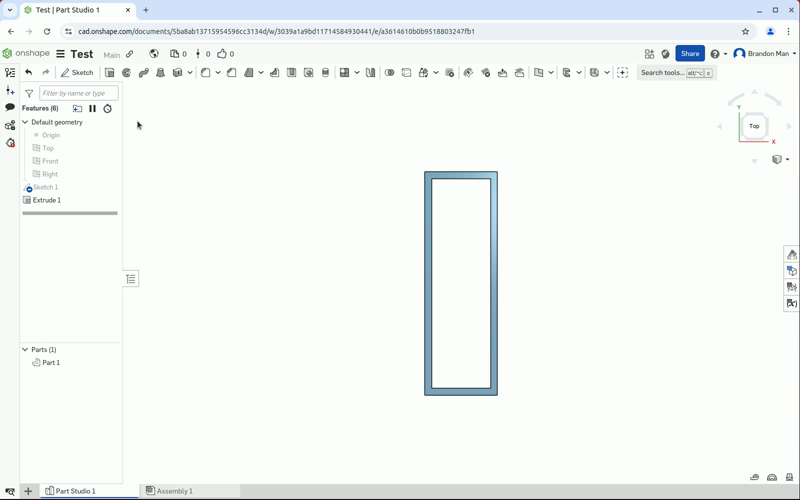
mouse_move(73, 189)
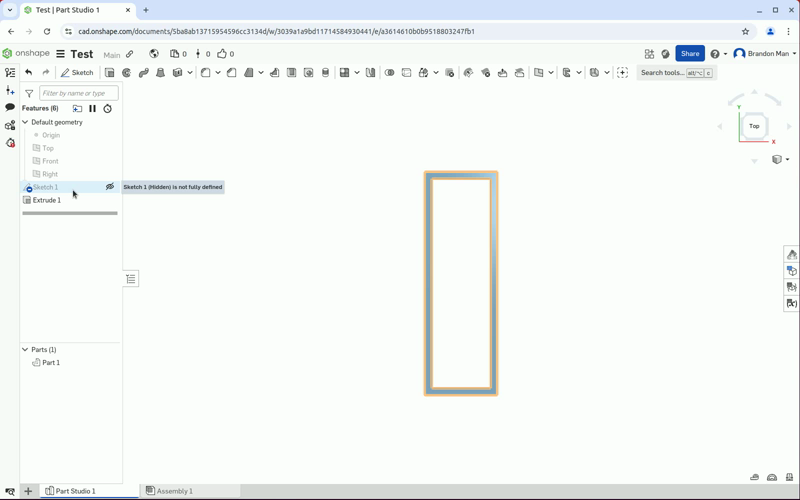
click(73, 189)
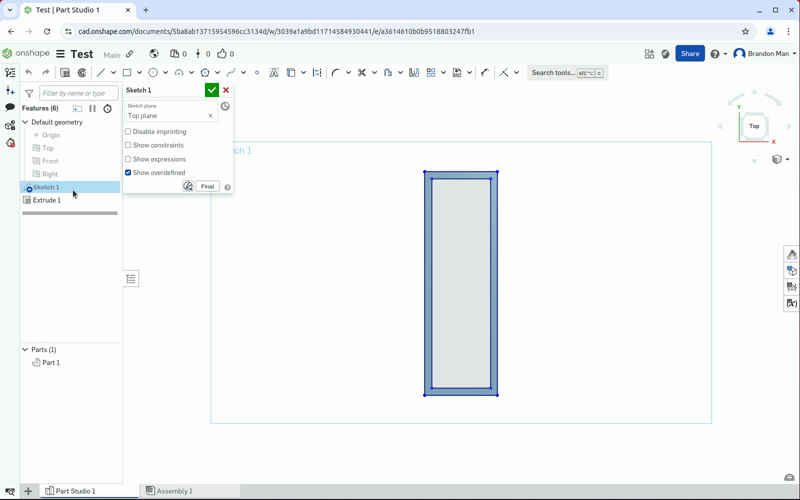
mouse_move(229, 92)
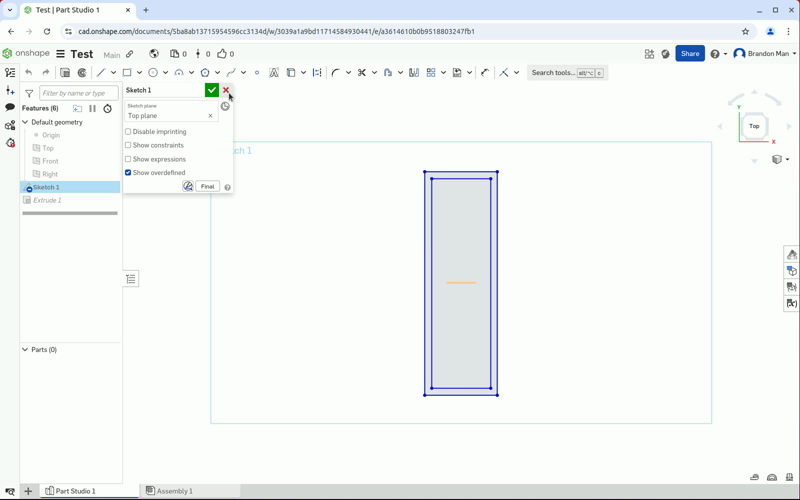
click(229, 92)
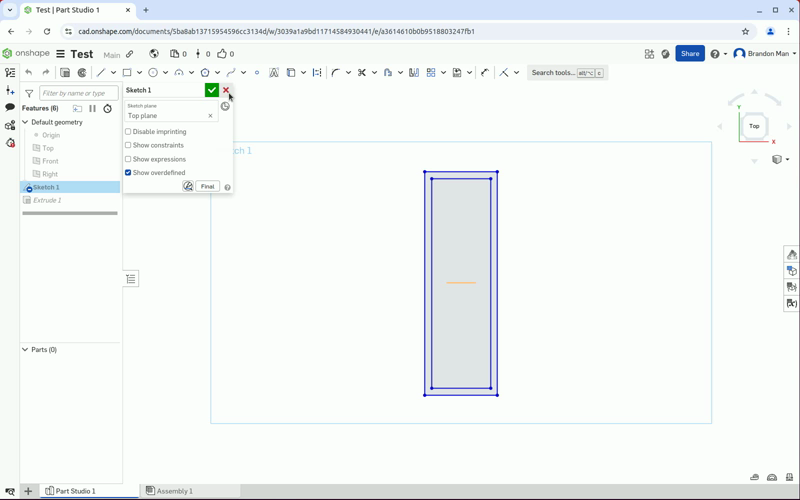
key(shift+s)
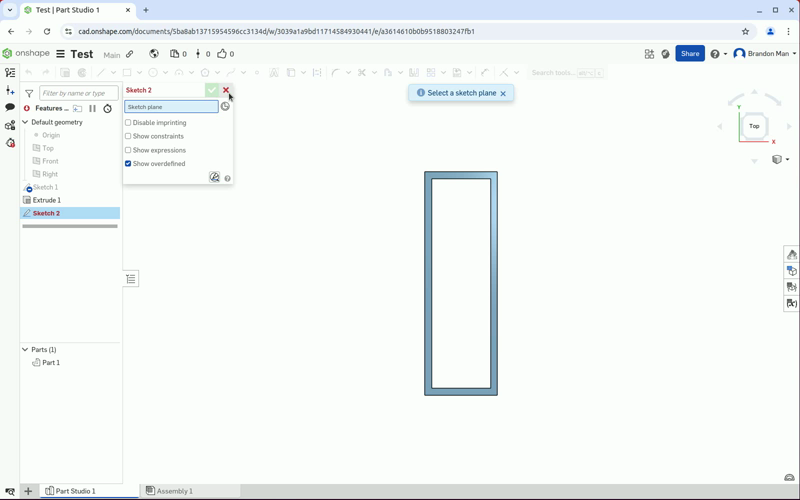
mouse_move(73, 150)
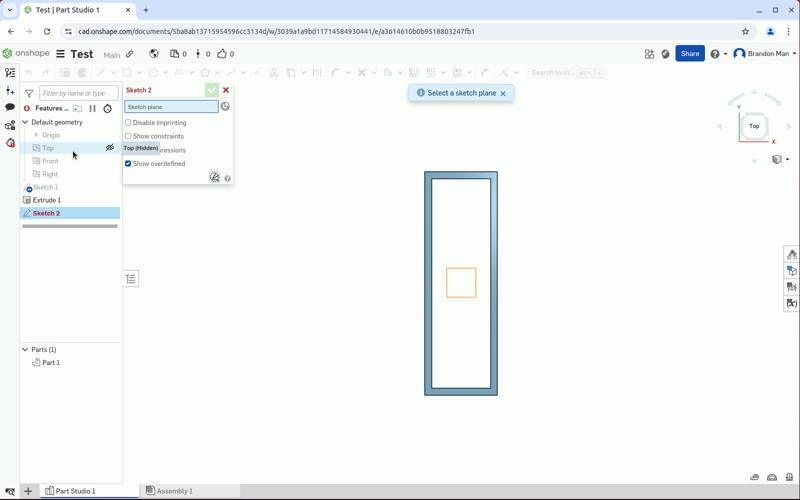
click(73, 150)
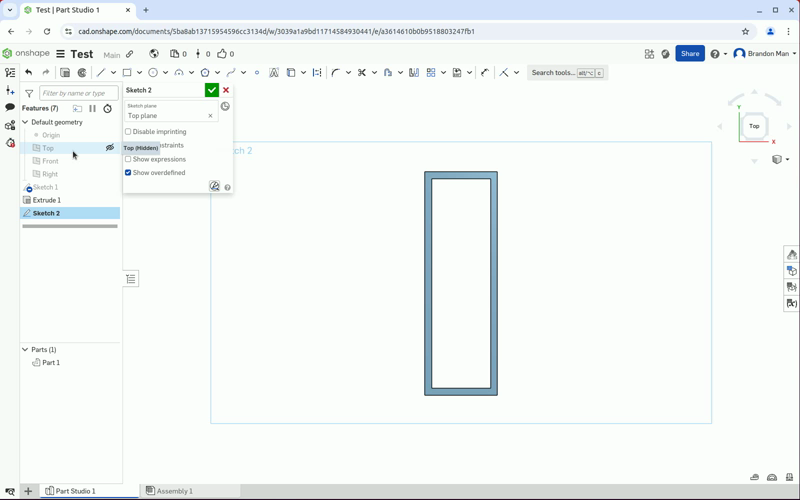
mouse_move(73, 352)
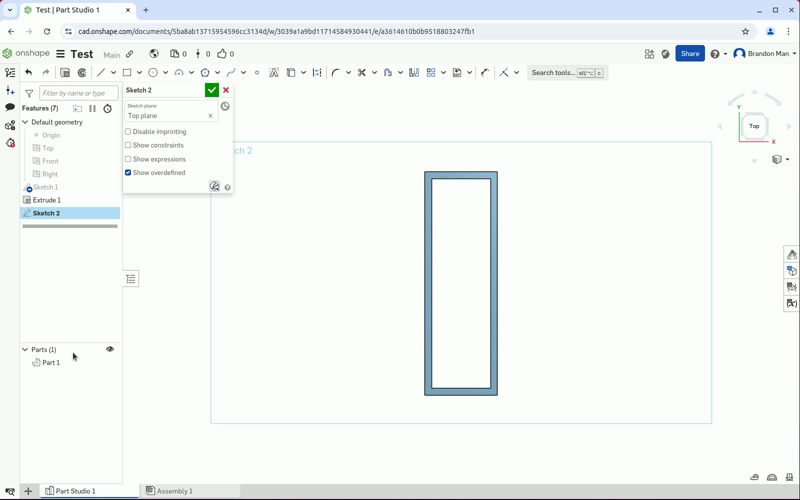
key(y)
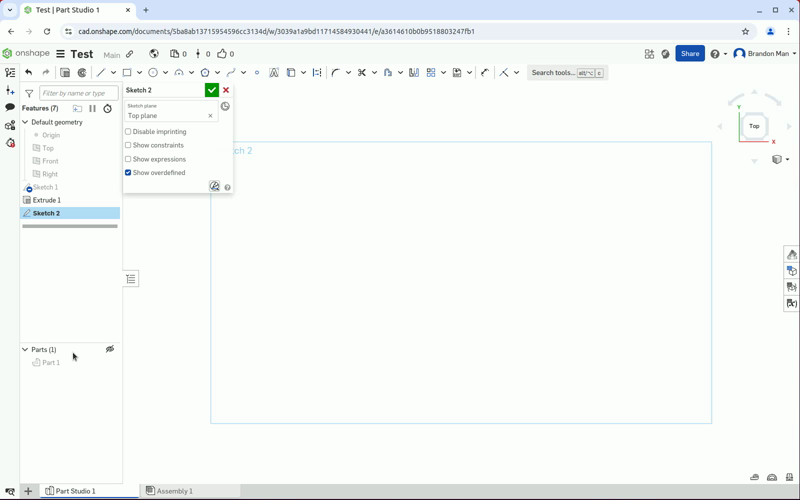
key(l)
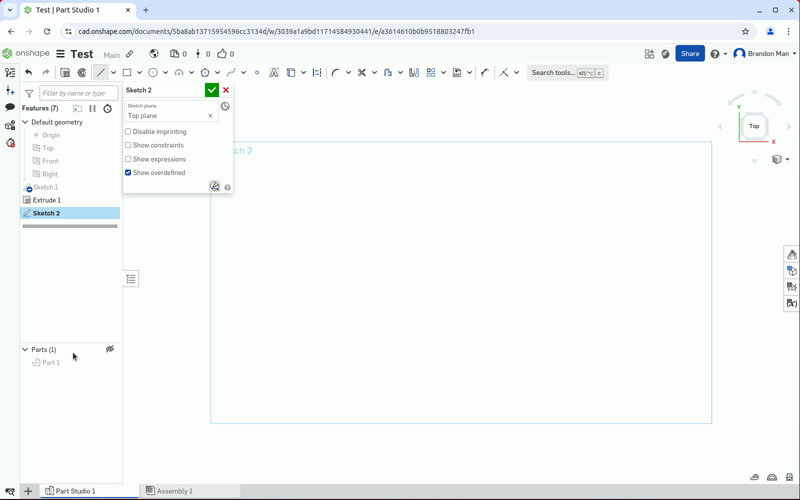
key_down(shift)
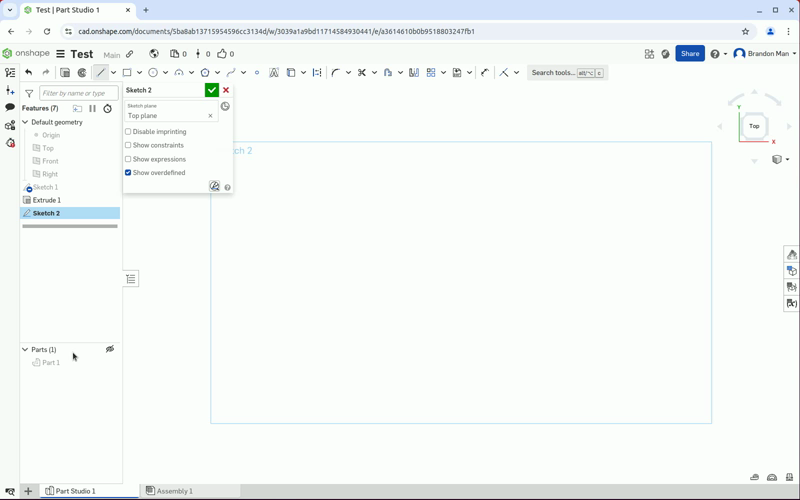
mouse_move(430, 389)
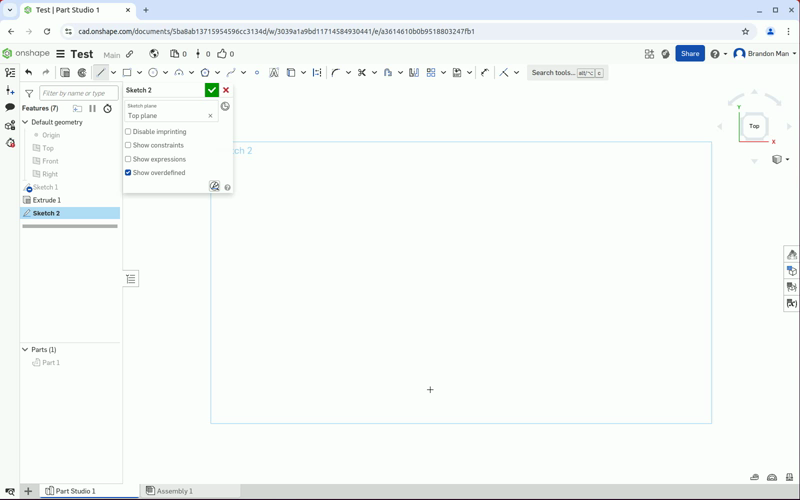
click(430, 389)
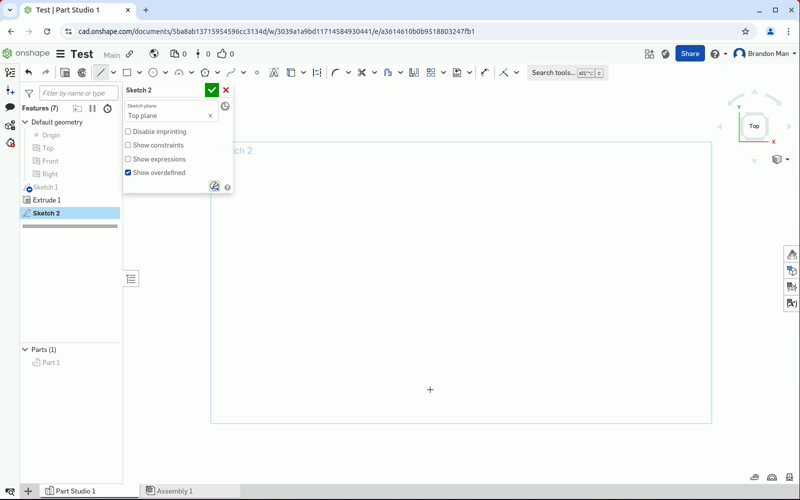
key_up(shift)
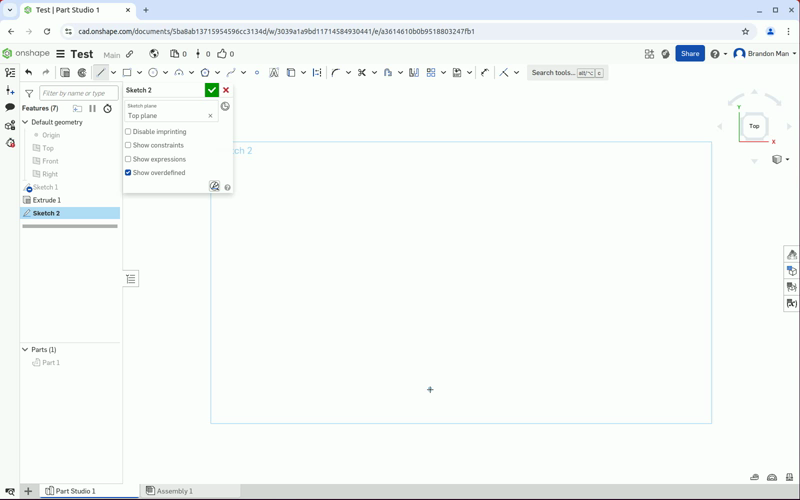
key_down(shift)
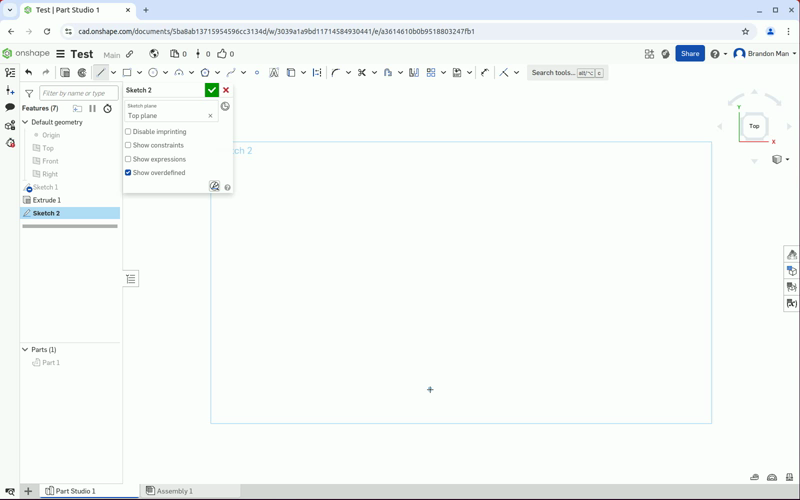
mouse_move(490, 389)
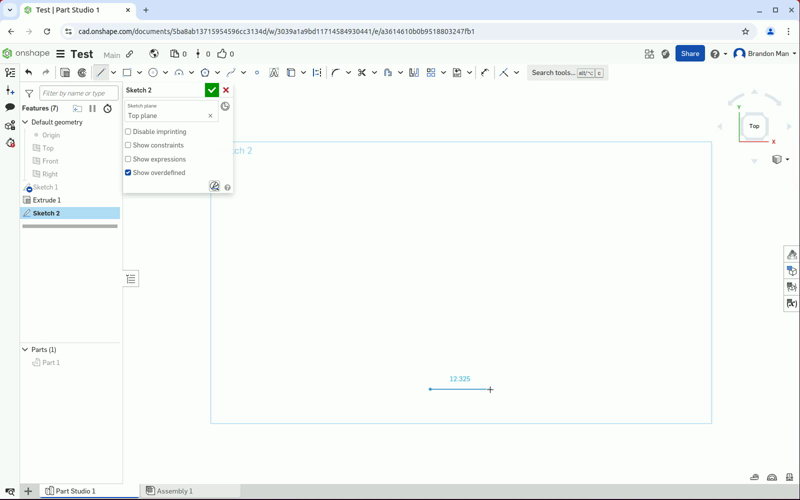
click(490, 389)
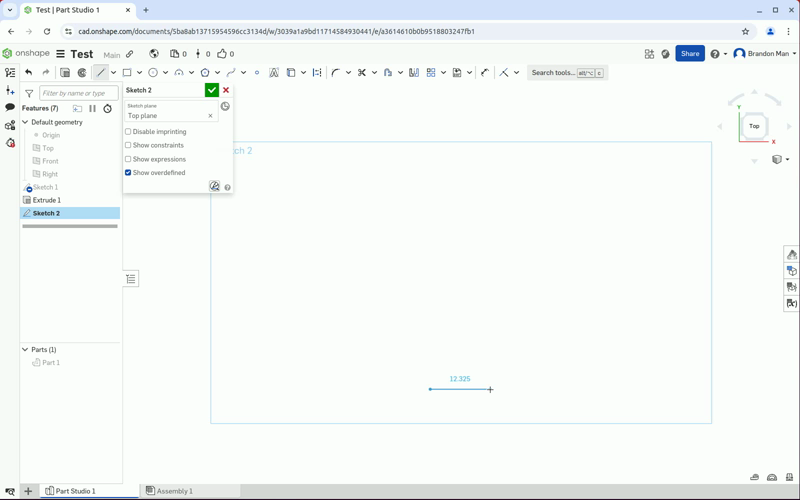
key_up(shift)
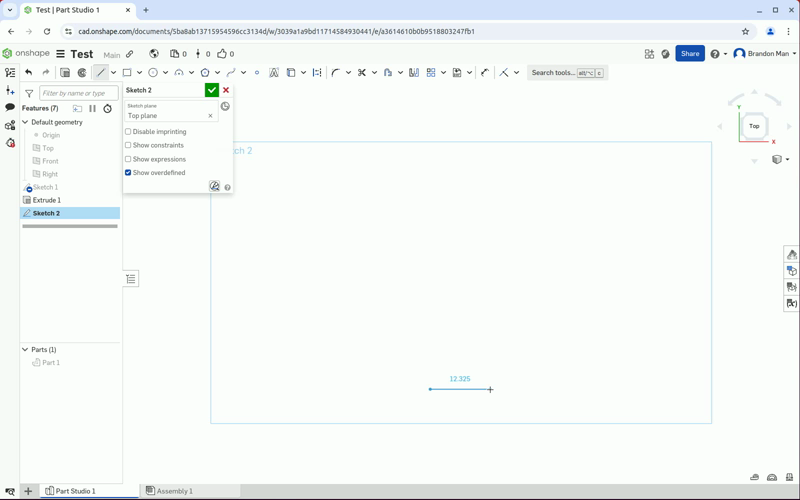
key_down(shift)
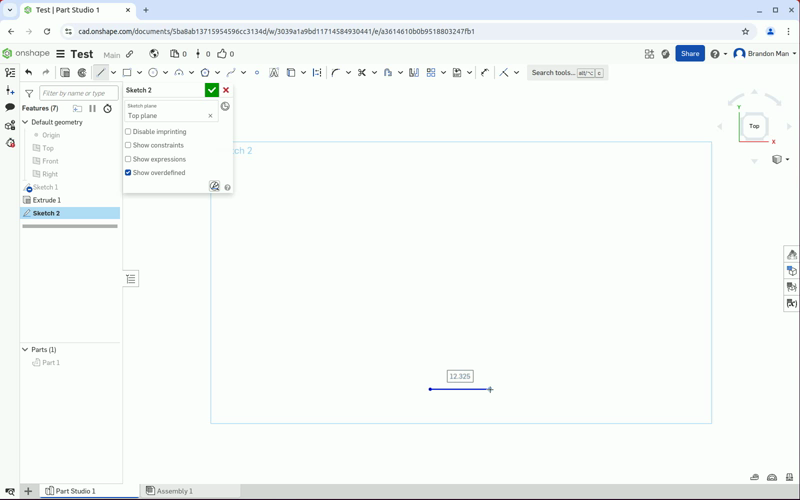
mouse_move(490, 178)
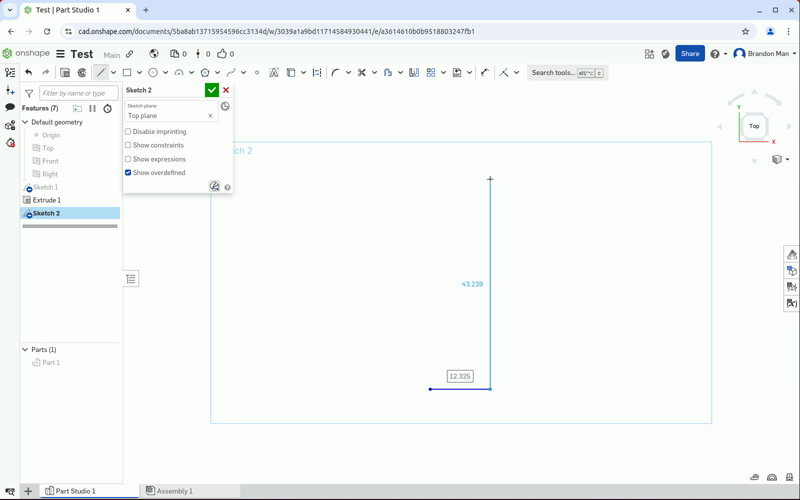
click(490, 178)
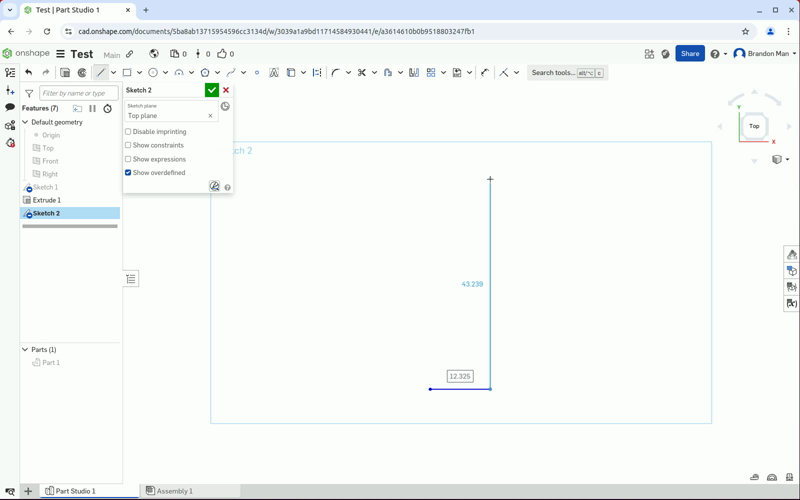
key_up(shift)
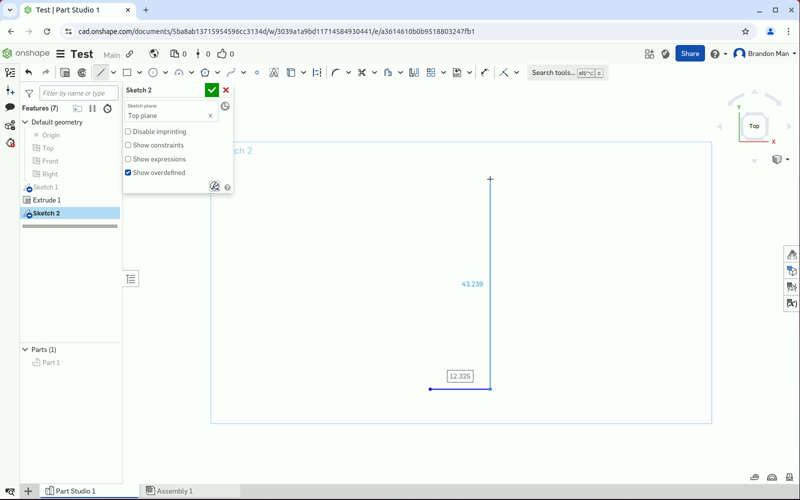
key_down(shift)
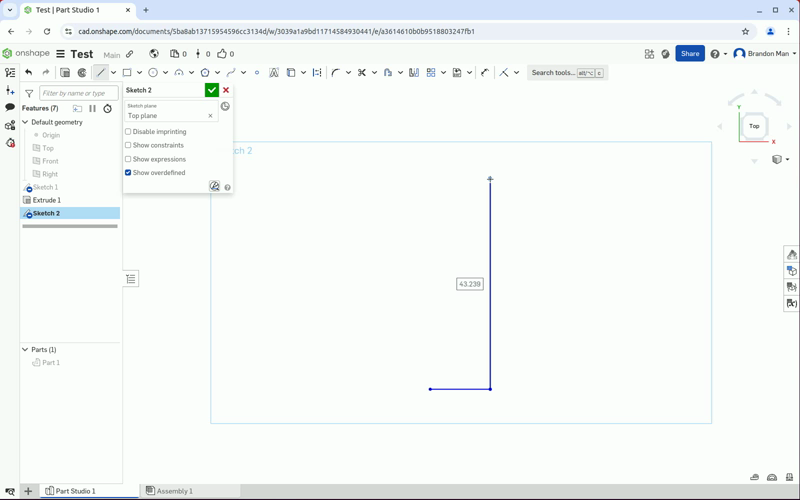
mouse_move(430, 178)
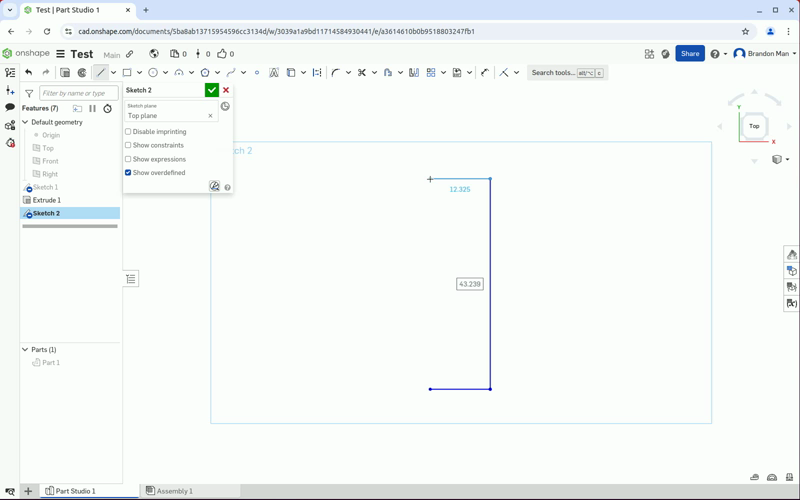
click(430, 178)
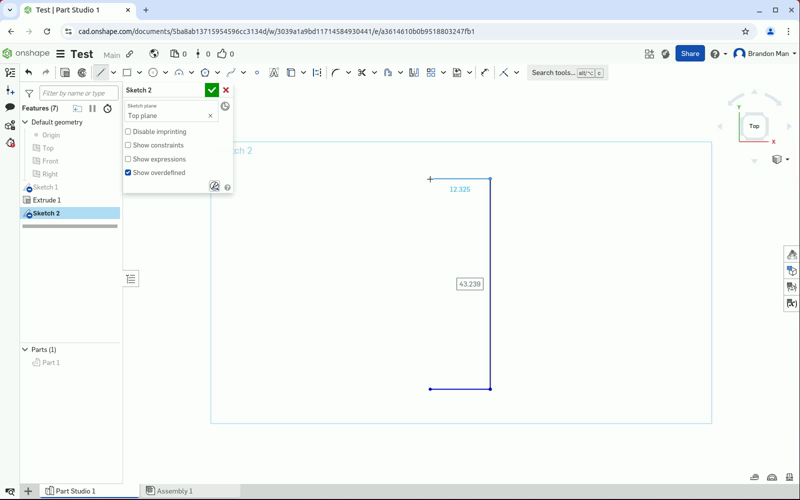
key_up(shift)
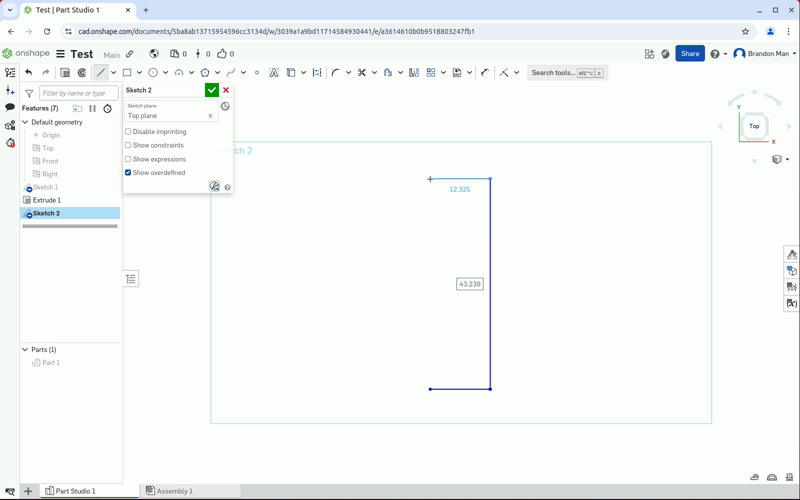
key_down(shift)
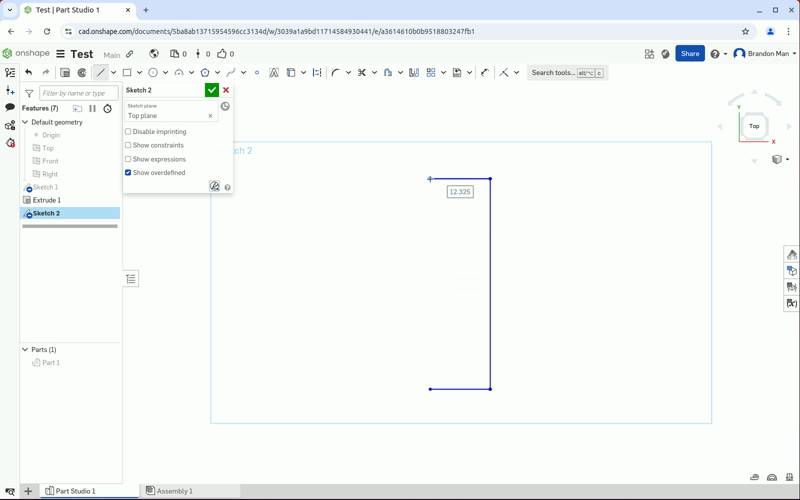
mouse_move(430, 389)
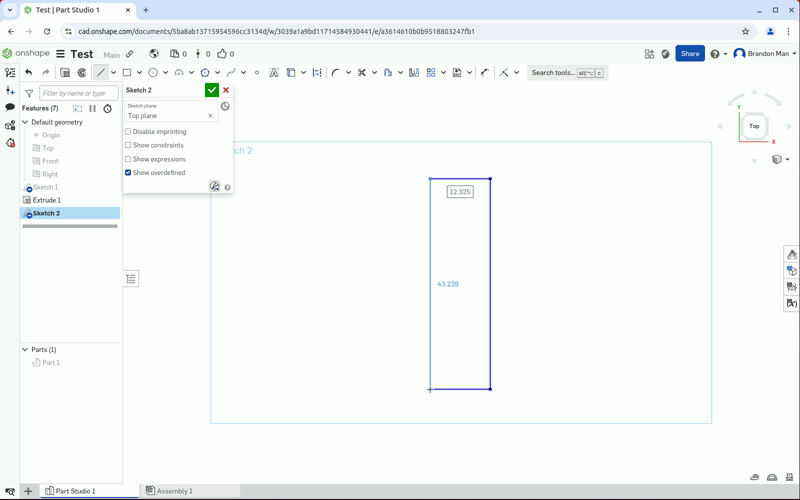
key_up(shift)
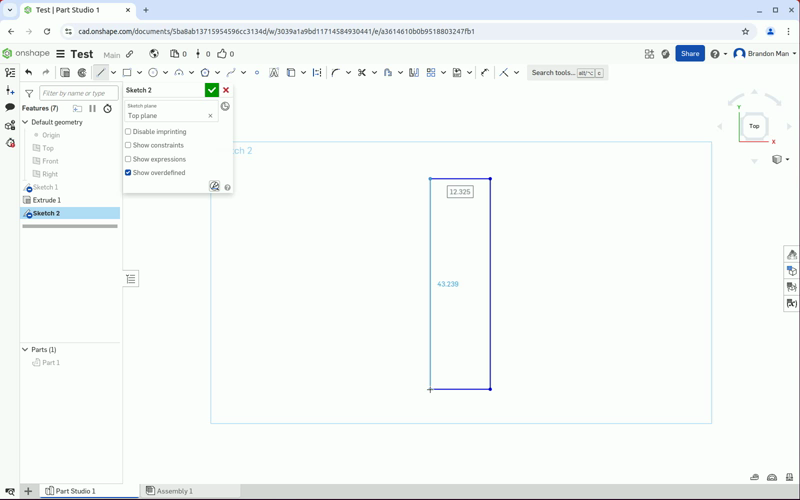
click(430, 389)
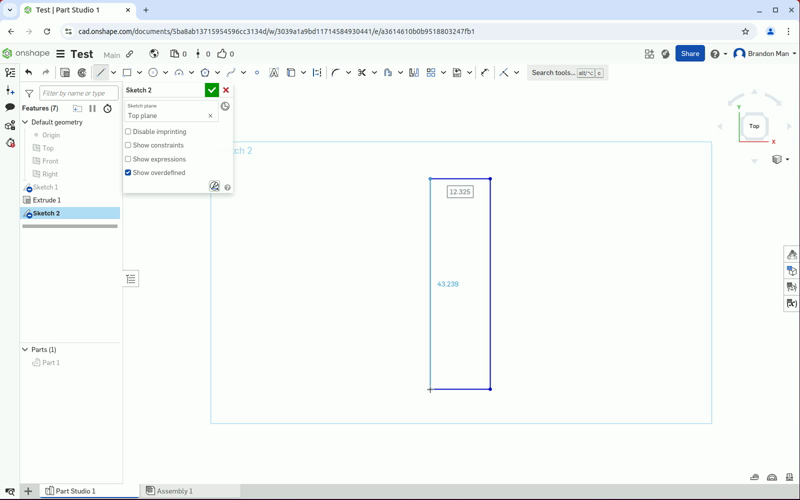
key(esc)
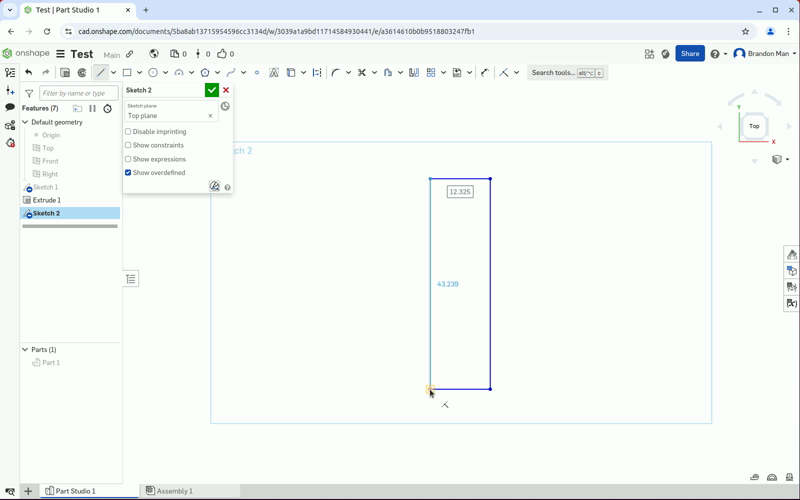
mouse_move(457, 348)
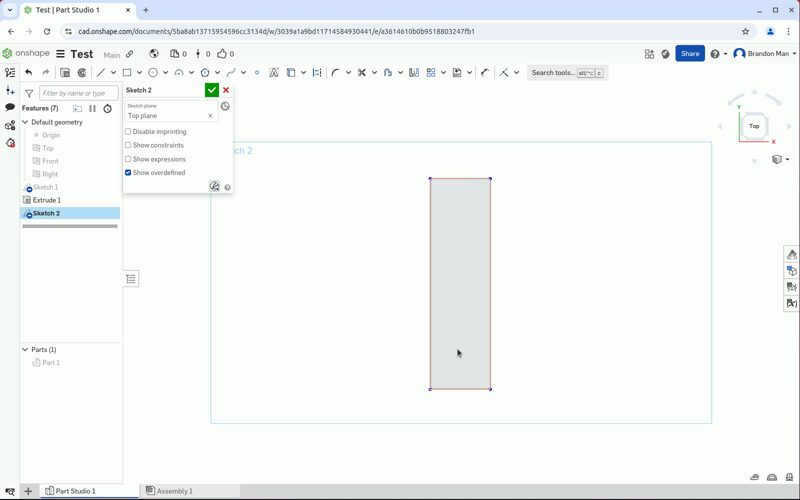
click(457, 348)
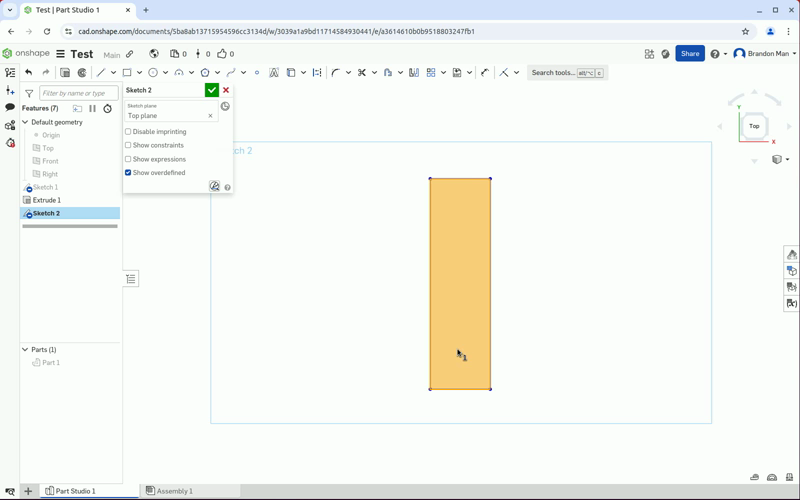
mouse_move(73, 352)
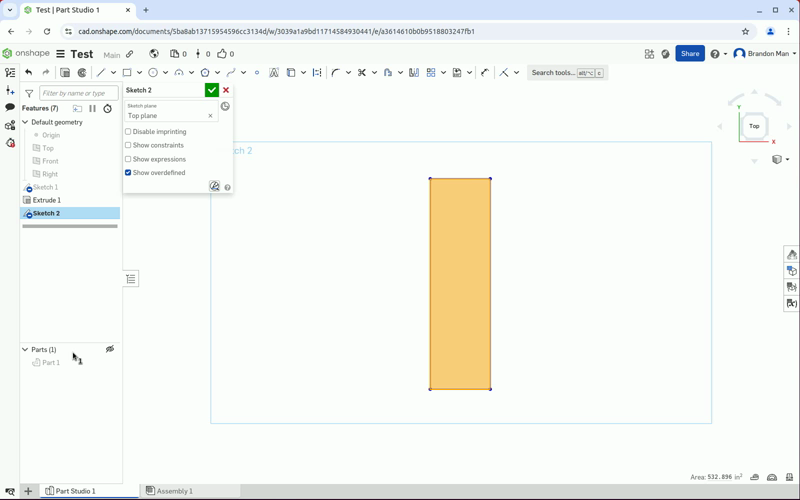
key(shift+y)
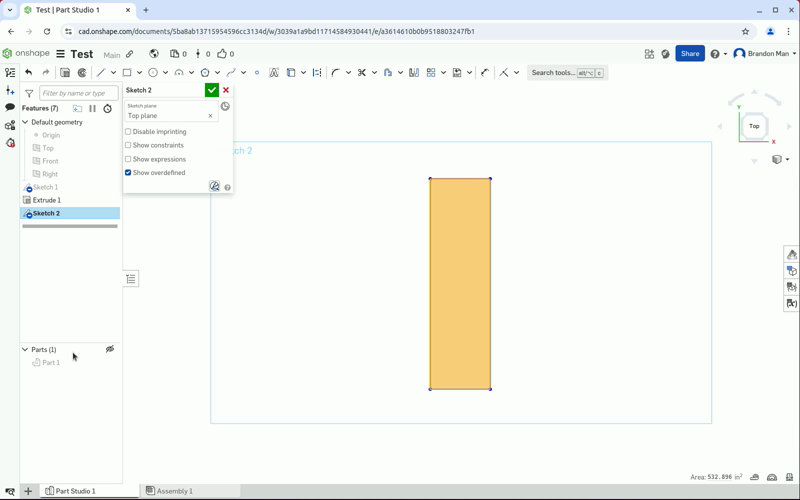
key(shift+e)
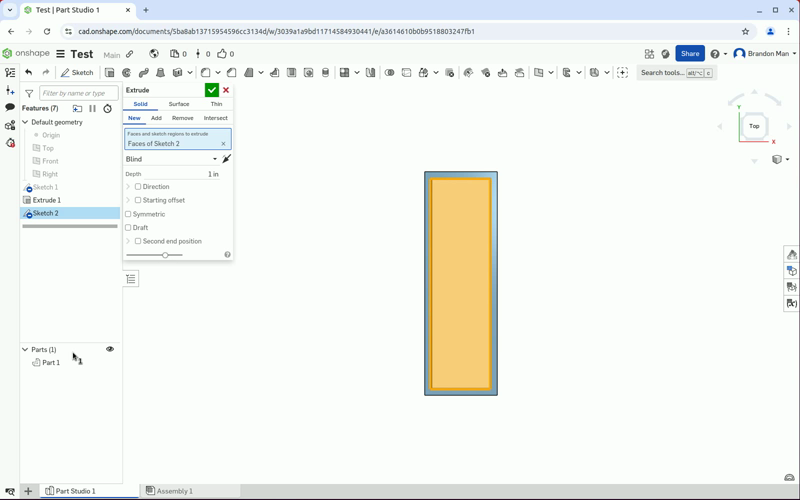
mouse_move(143, 106)
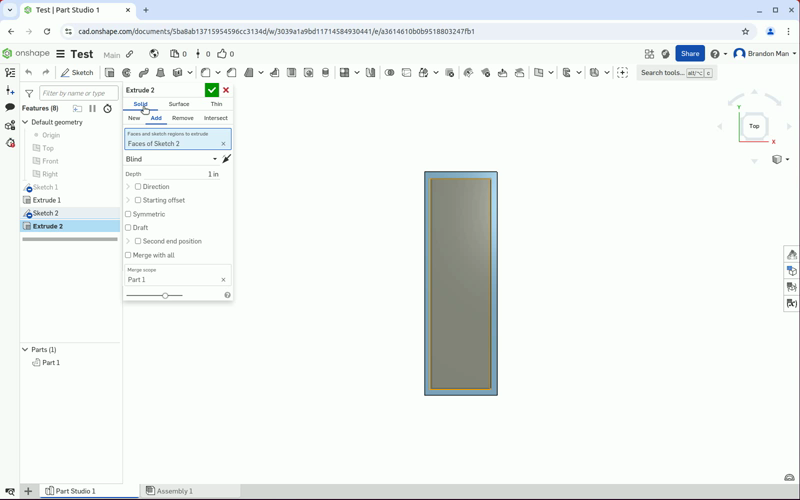
click(143, 106)
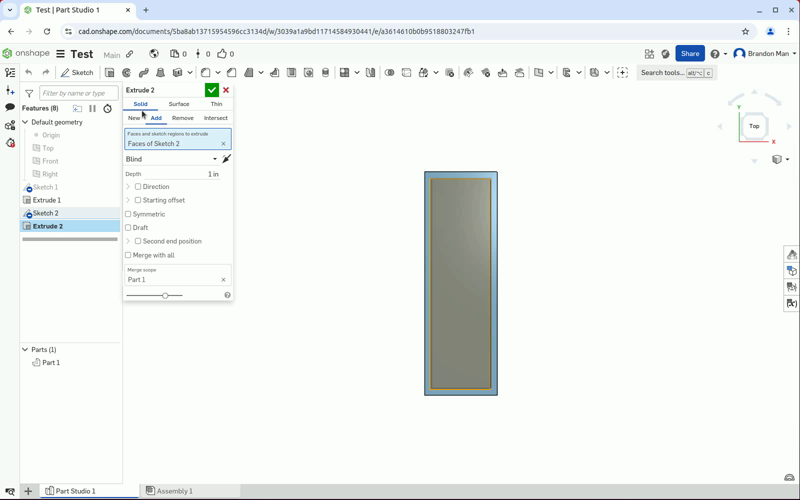
mouse_move(137, 120)
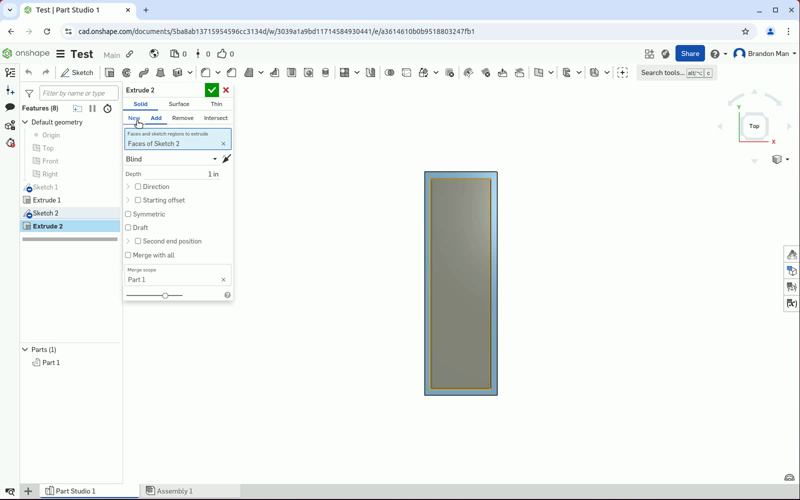
click(137, 120)
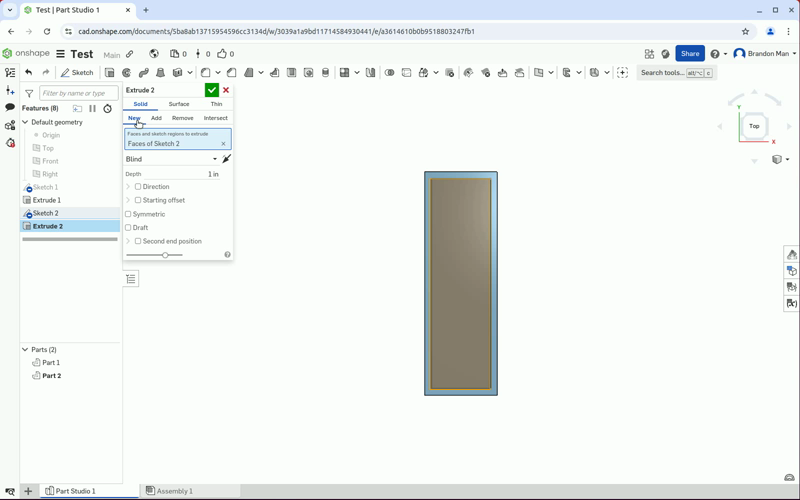
key(tab, 4)
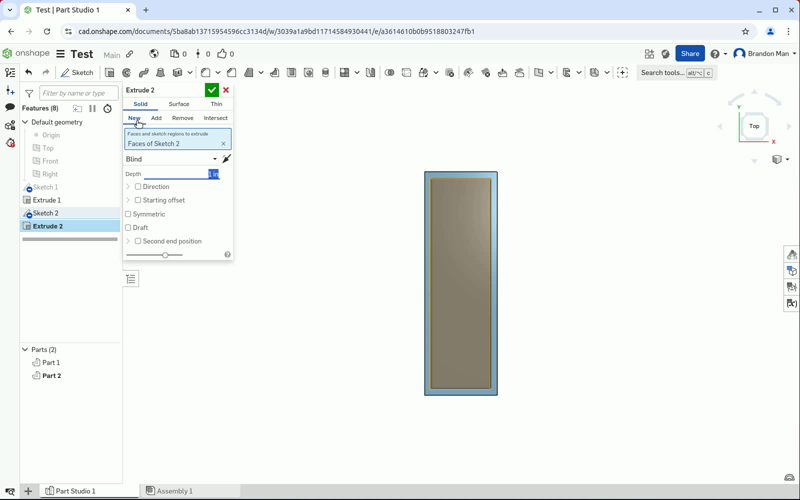
text(0.722)
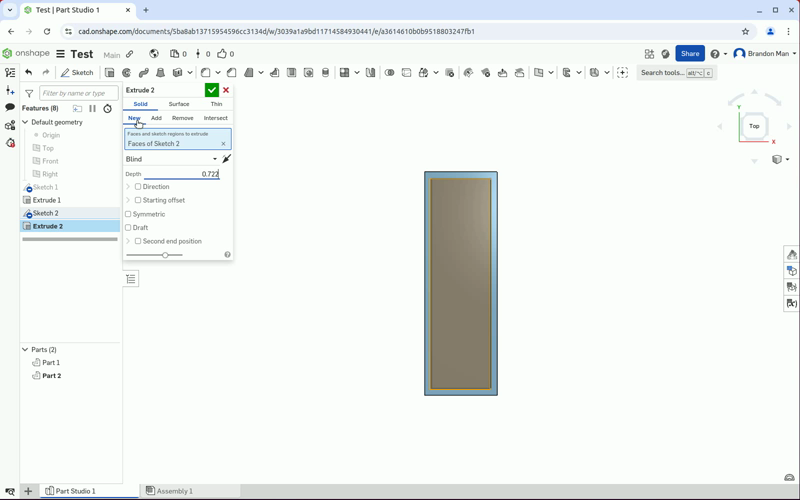
key(enter)
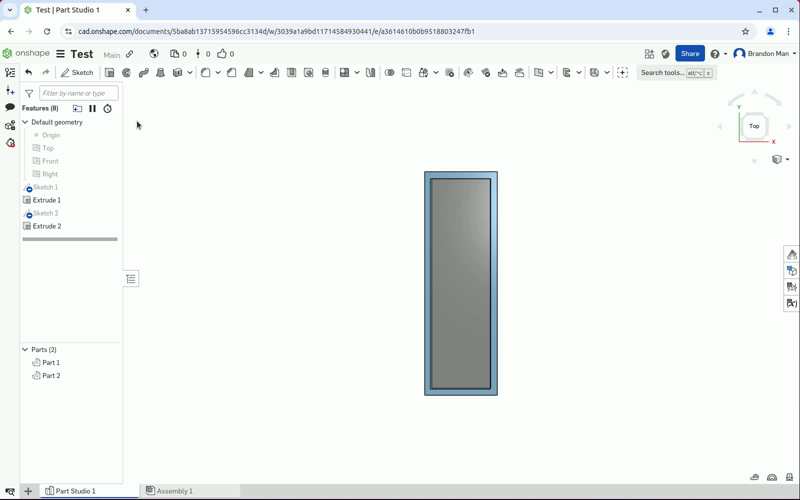
key(shift+h)
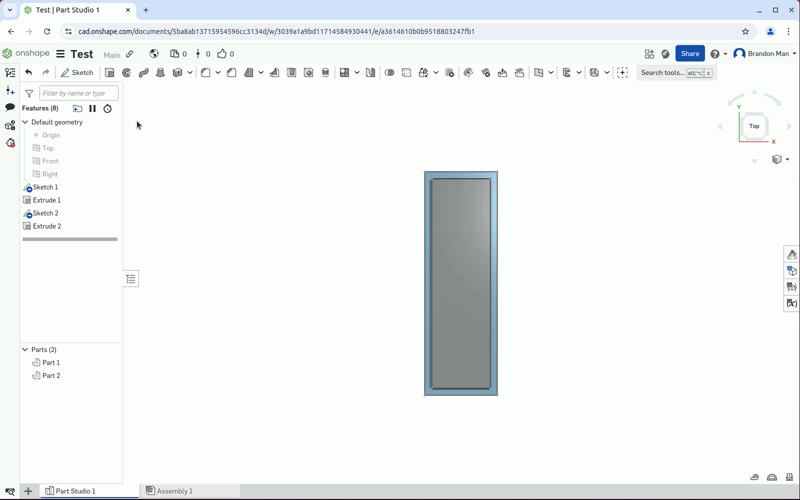
key(shift+h)
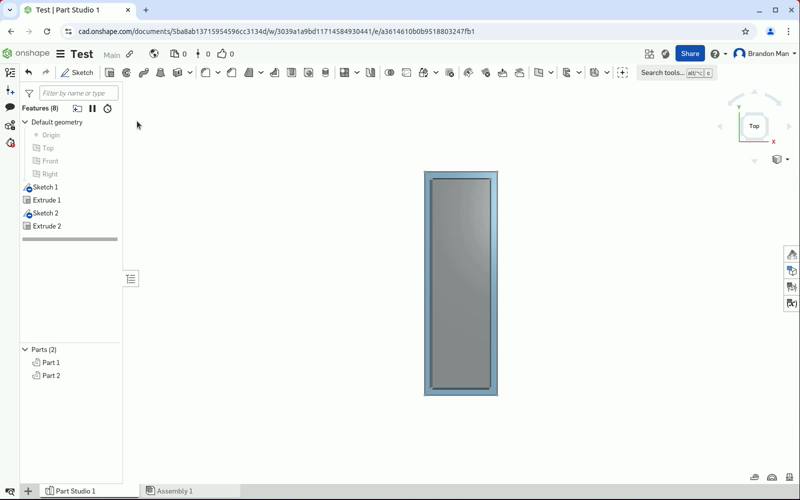
key(shift+7)
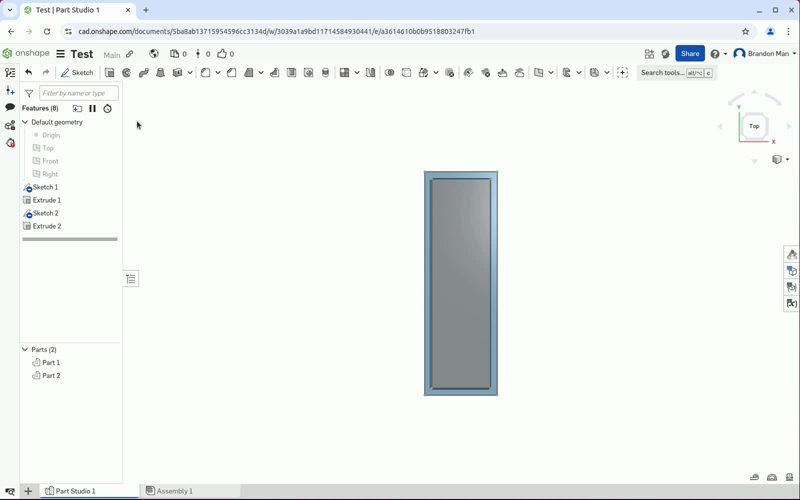
key(up, 3)
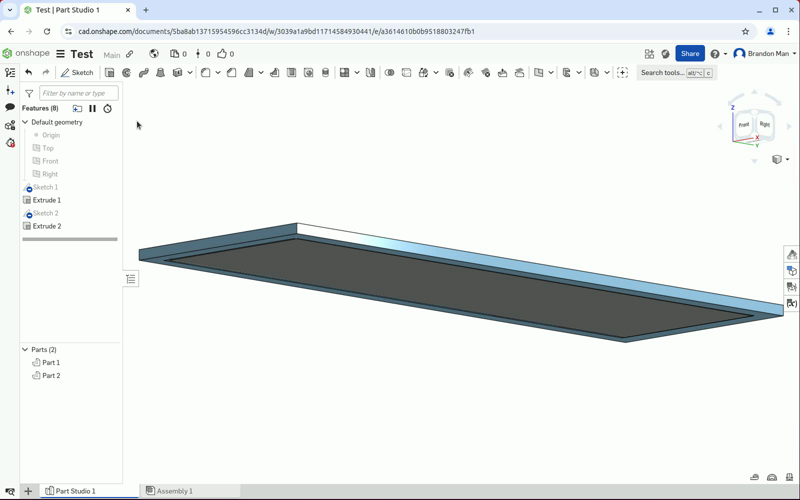
key(left, 3)
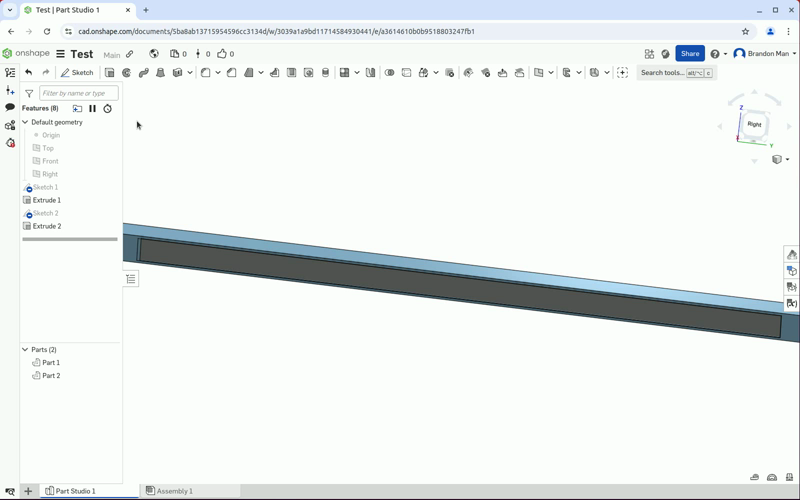
key(right, 3)
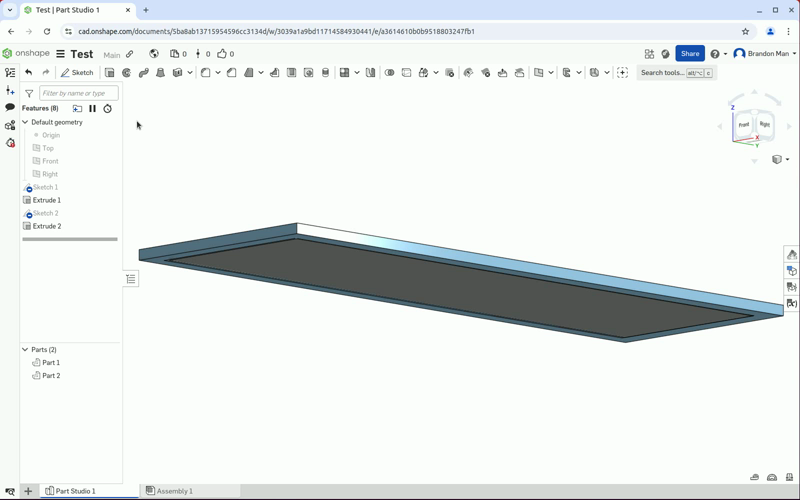
key(down, 3)
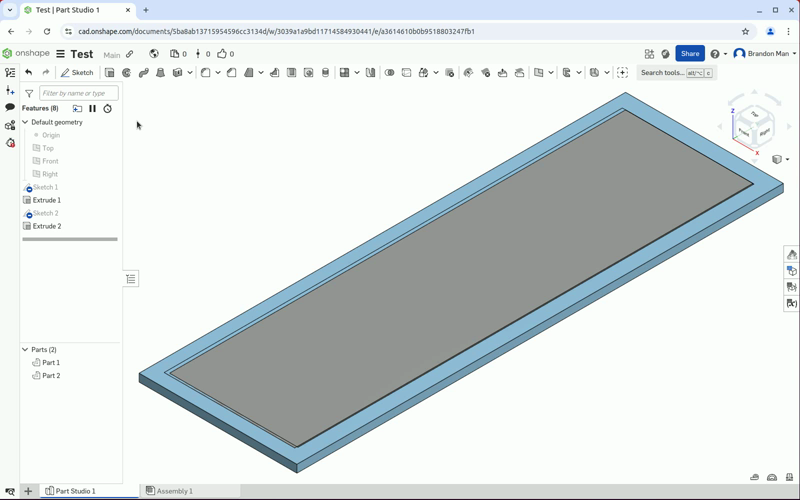
mouse_move(73, 189)
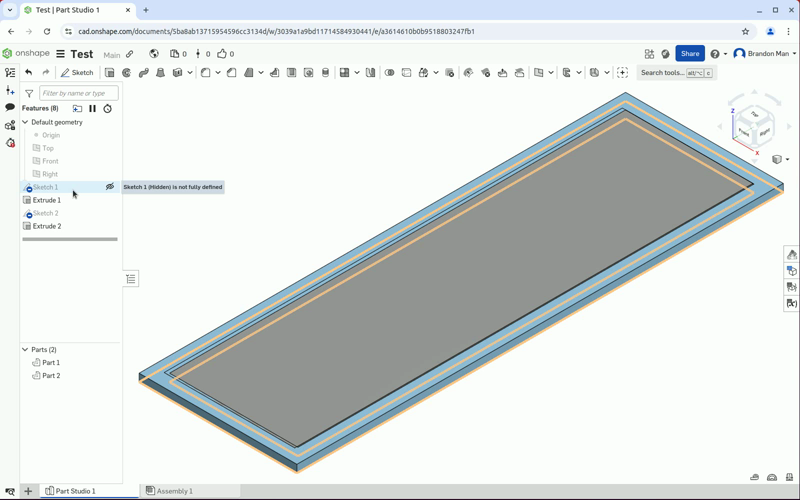
click(73, 189)